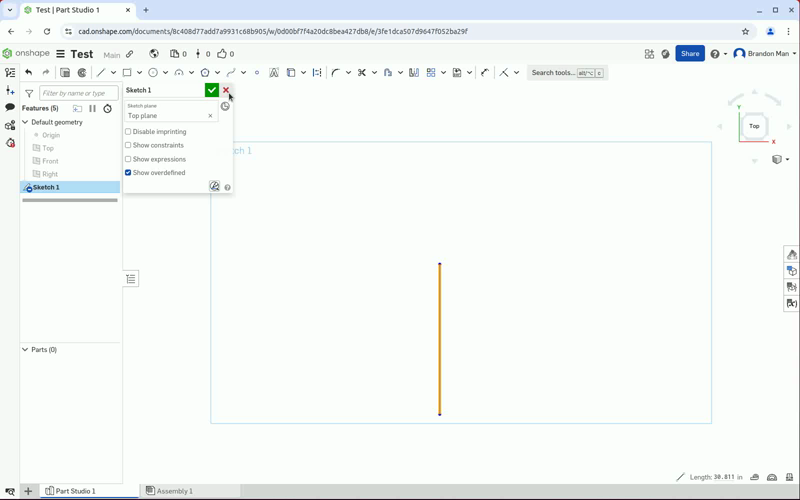
key(shift+h)
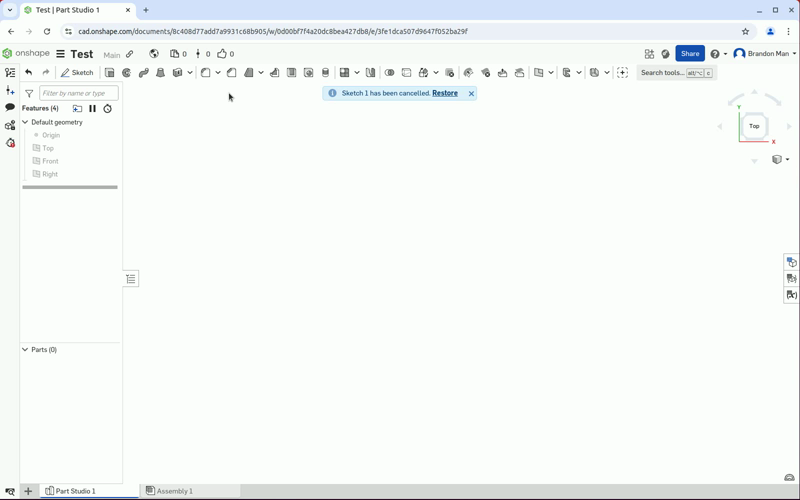
mouse_move(73, 352)
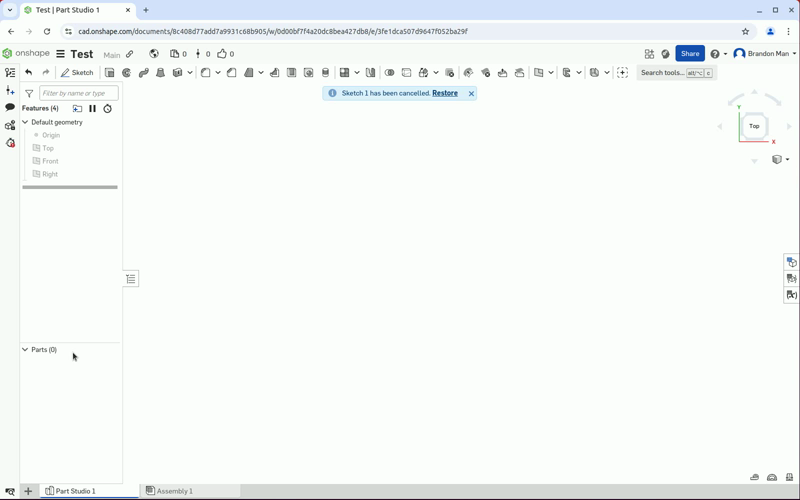
key(y)
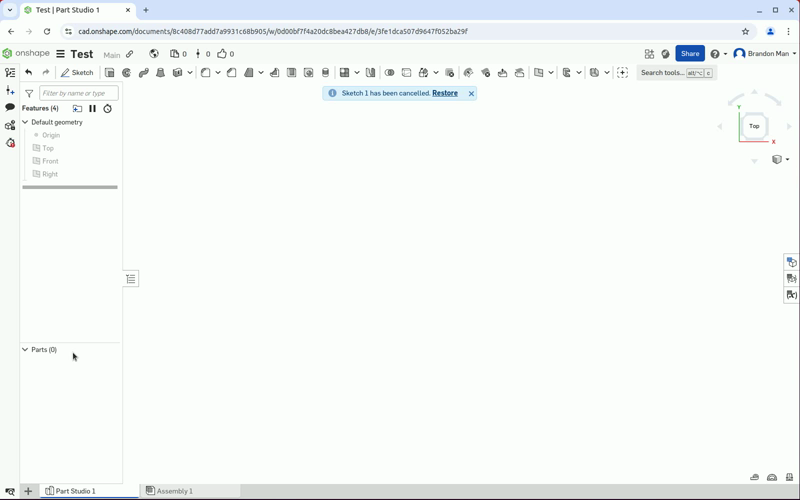
key(shift+p)
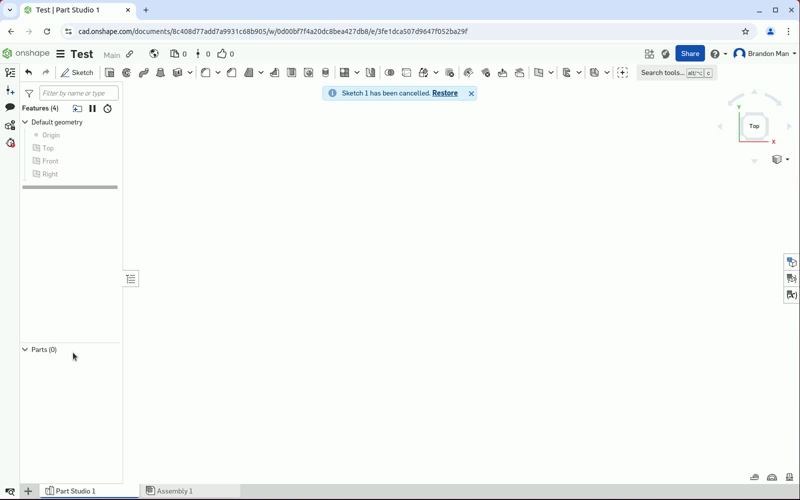
key(space)
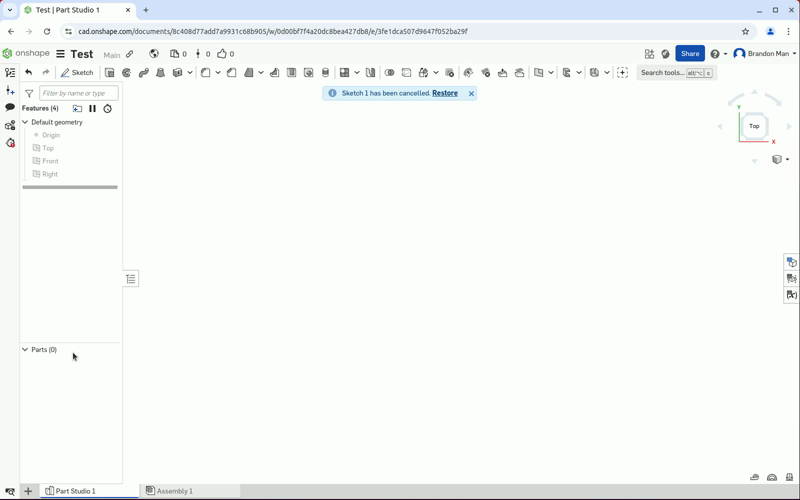
key_down(shift)
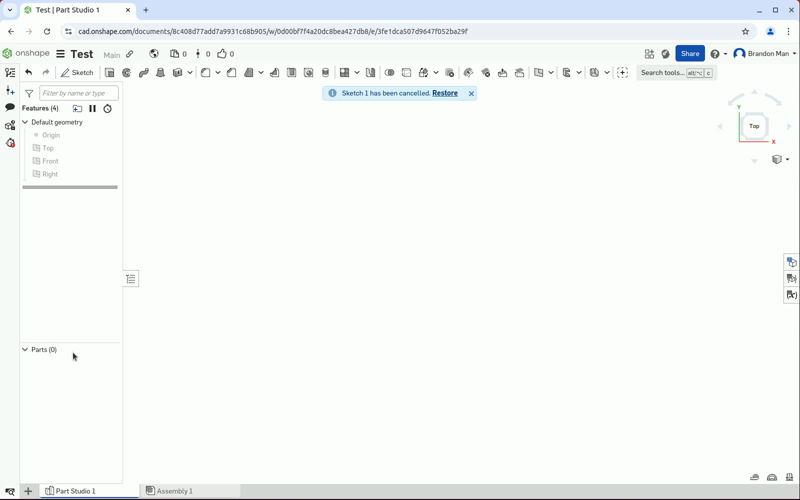
key(up)
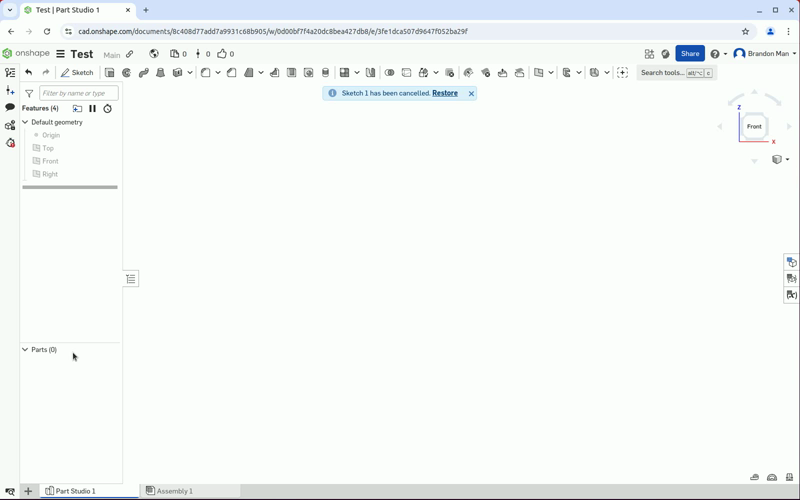
key_up(shift)
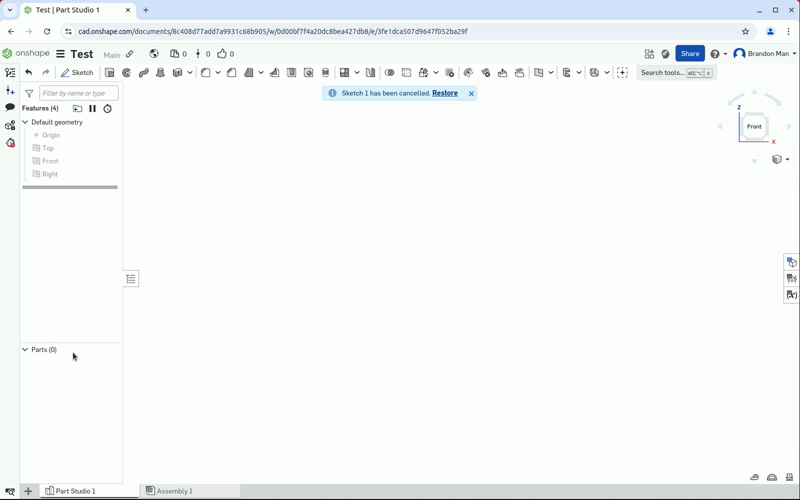
mouse_move(73, 352)
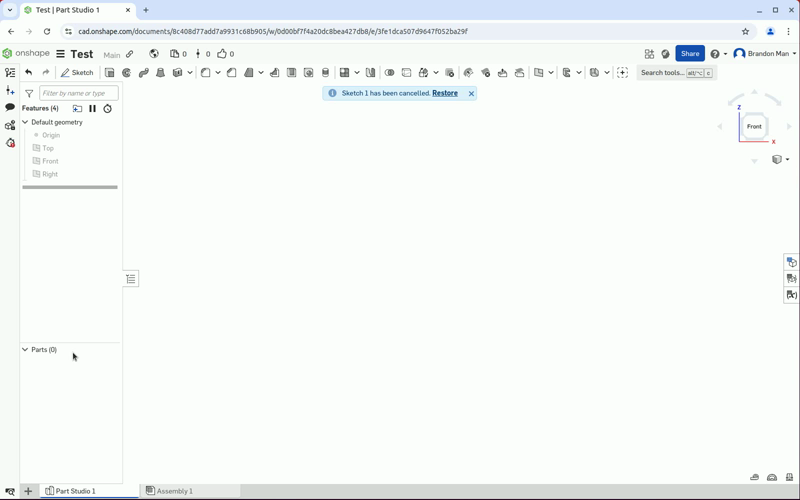
key(shift+y)
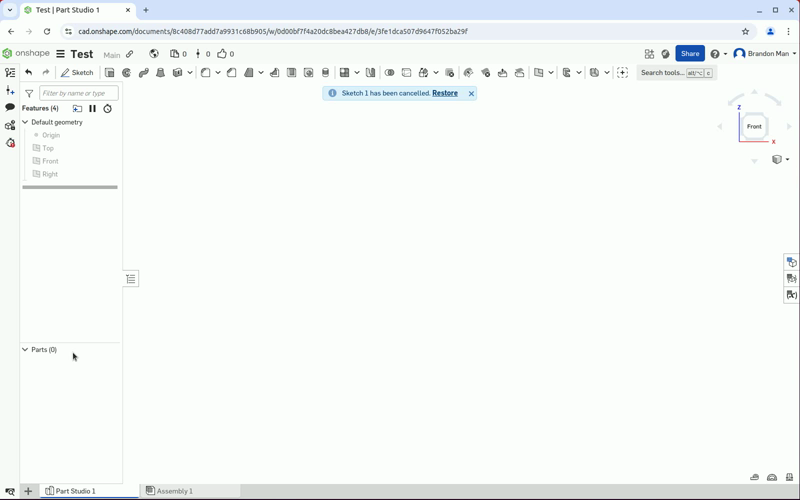
key(shift+s)
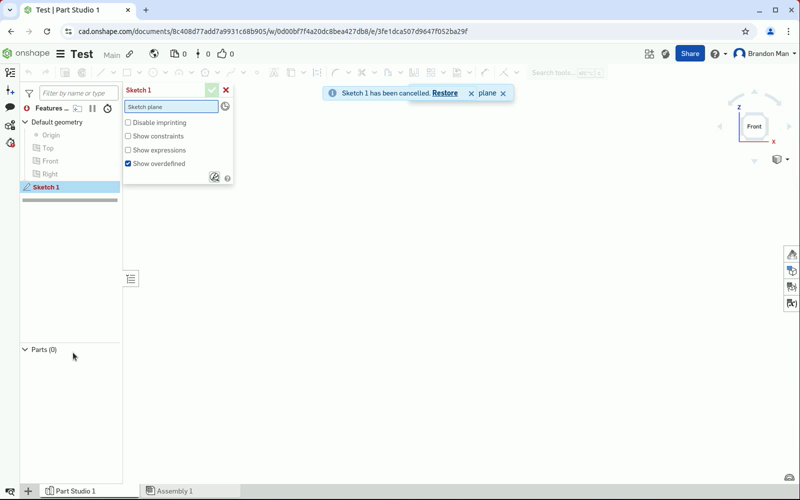
mouse_move(73, 163)
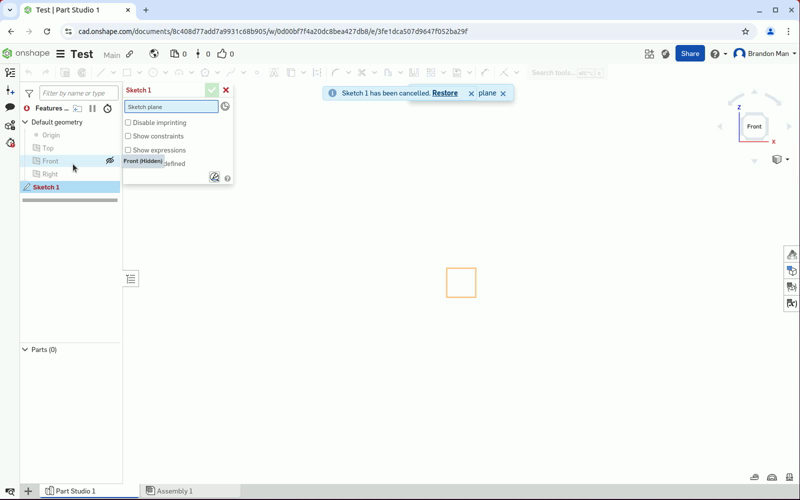
click(73, 163)
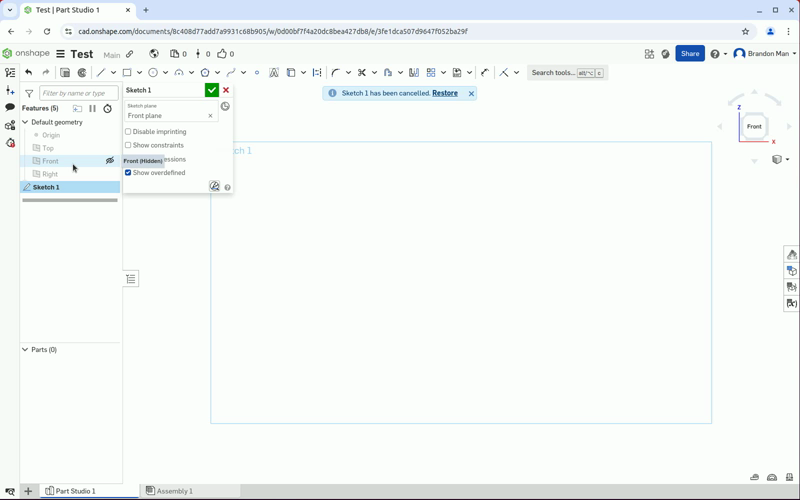
mouse_move(73, 352)
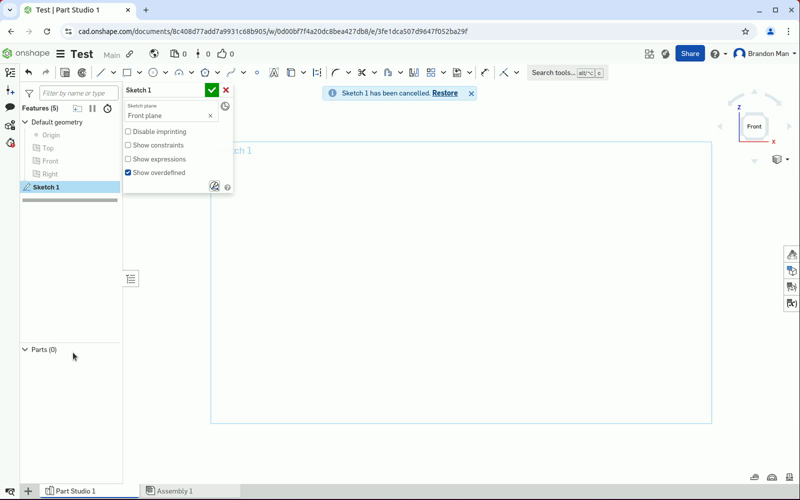
key(y)
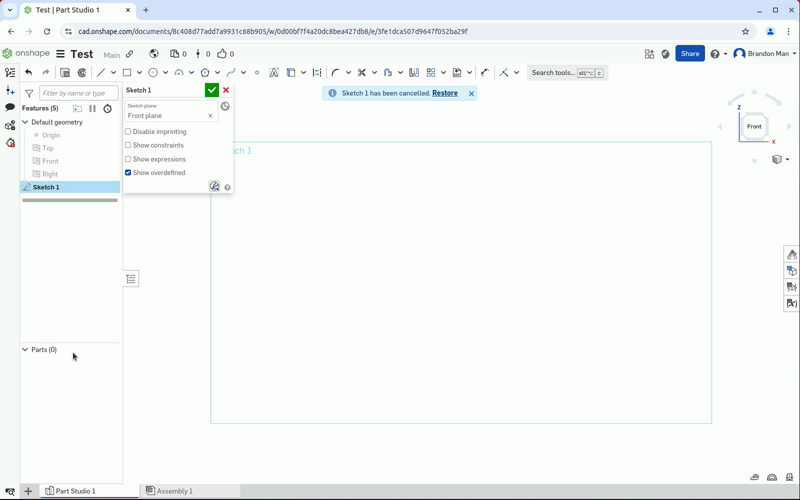
key(l)
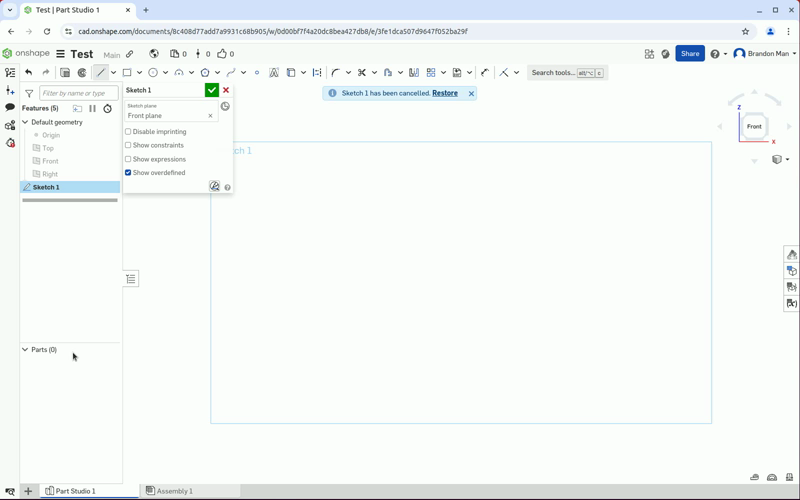
key_down(shift)
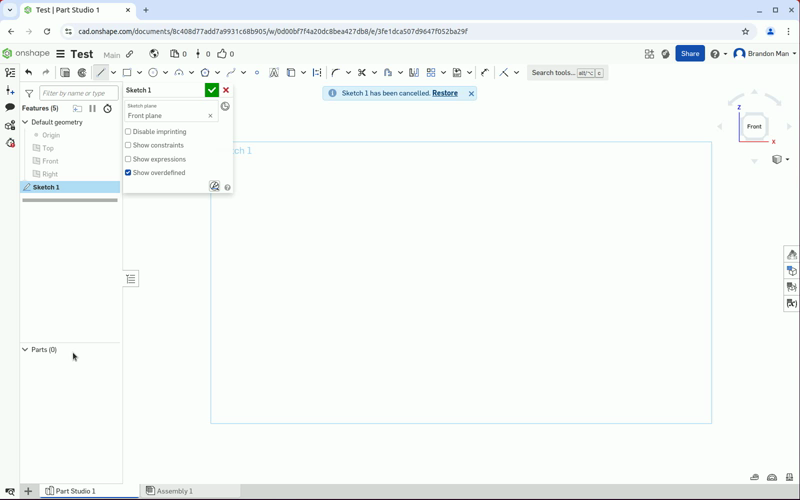
mouse_move(413, 345)
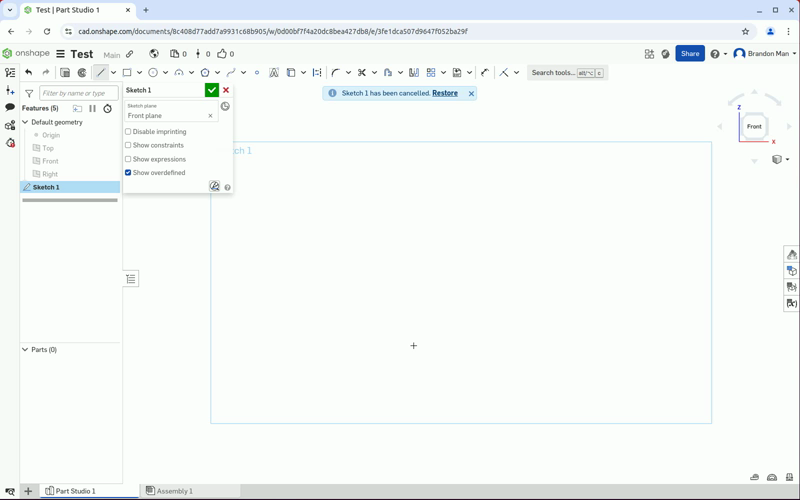
click(413, 345)
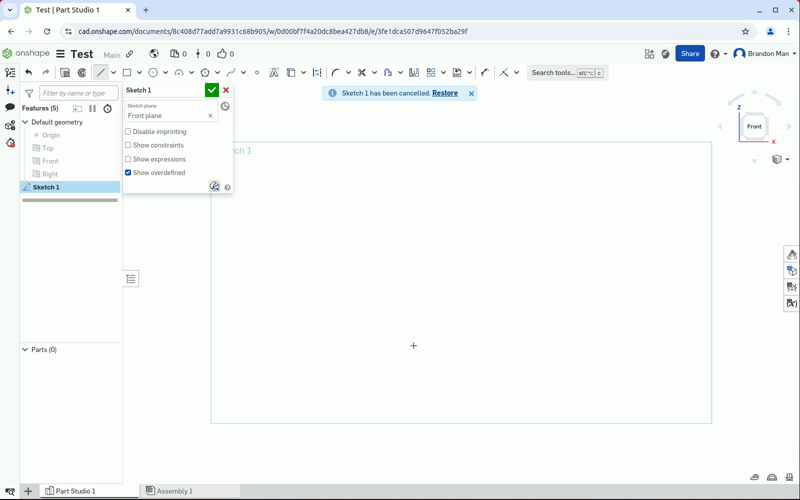
key_up(shift)
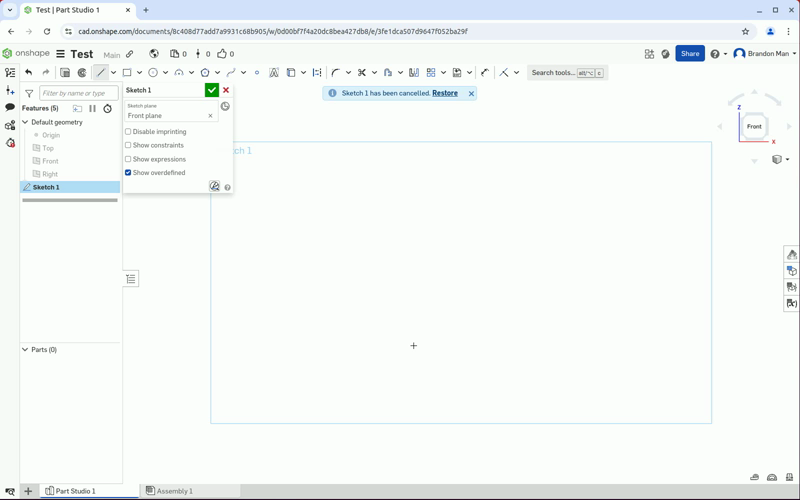
key_down(shift)
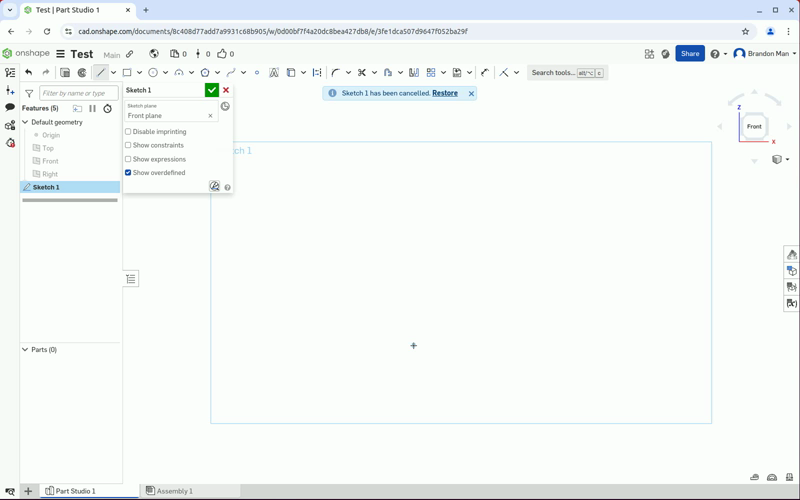
mouse_move(507, 345)
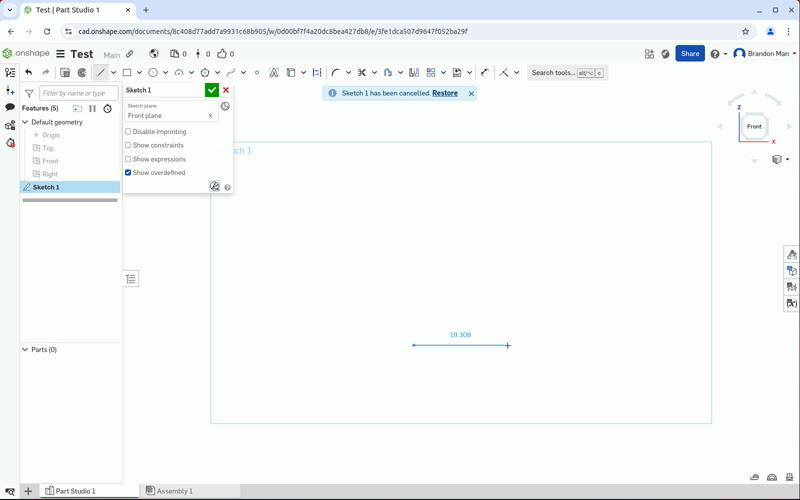
click(507, 345)
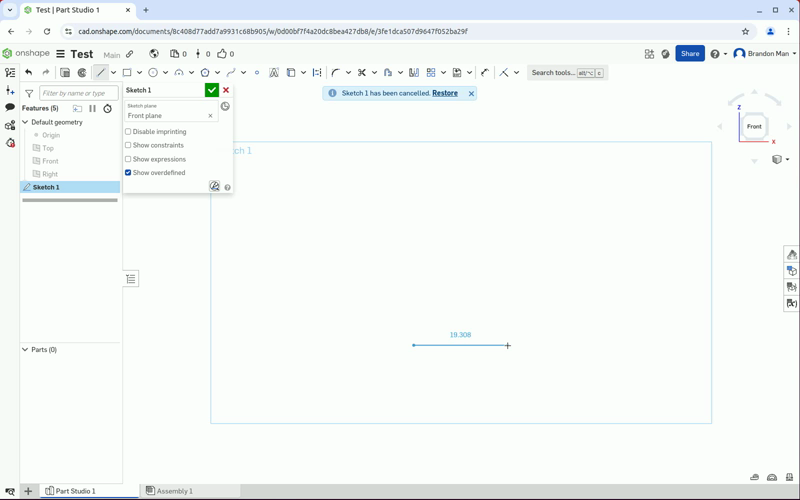
key_up(shift)
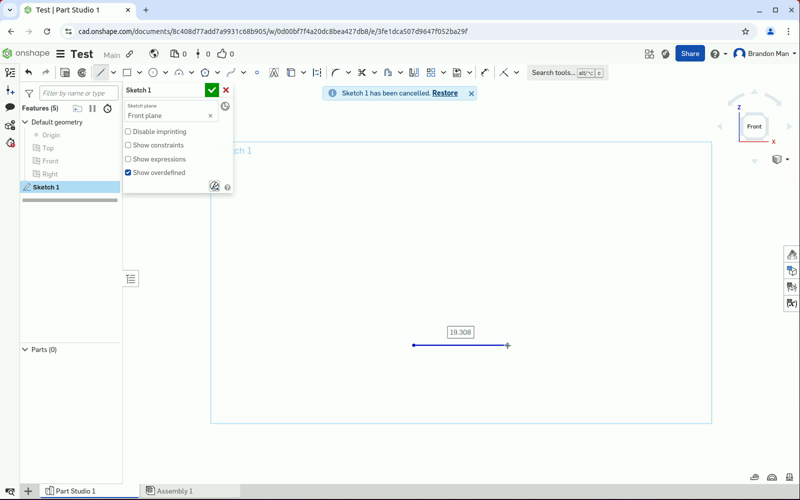
key_down(shift)
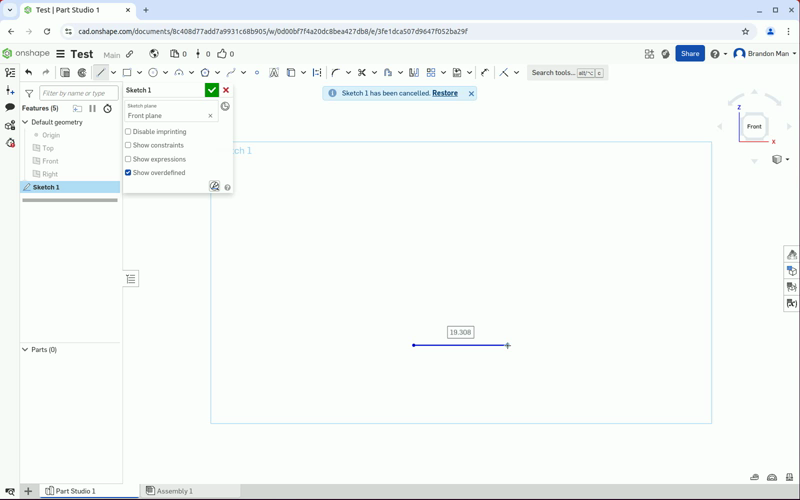
mouse_move(461, 219)
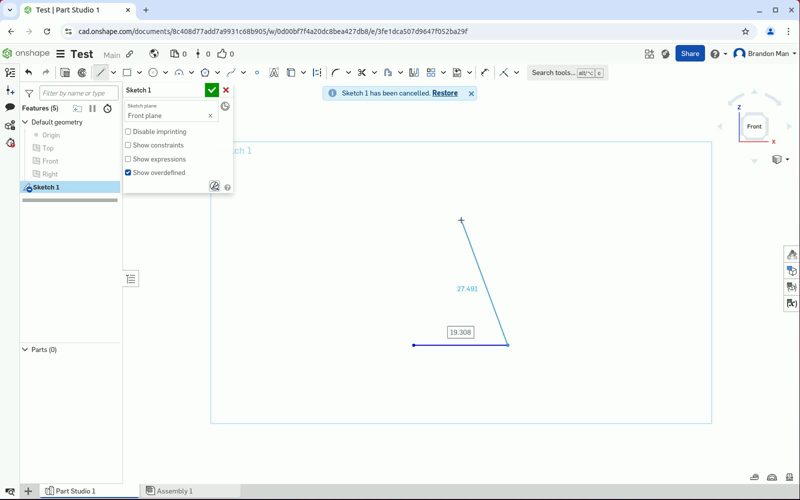
click(461, 219)
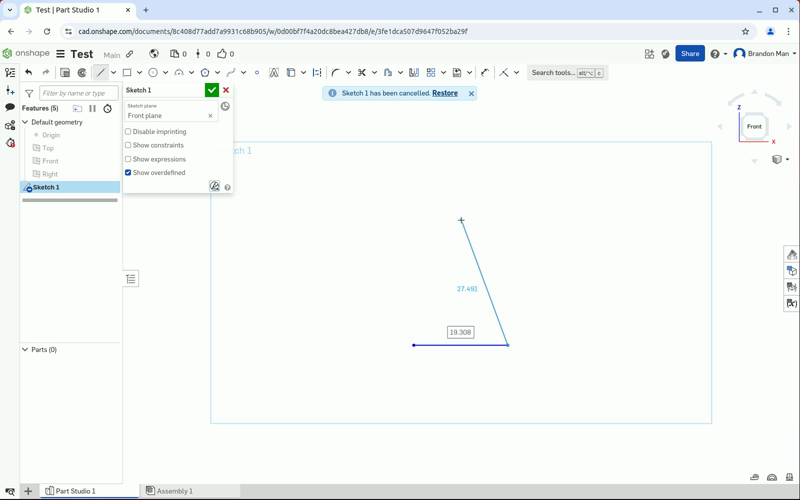
key_up(shift)
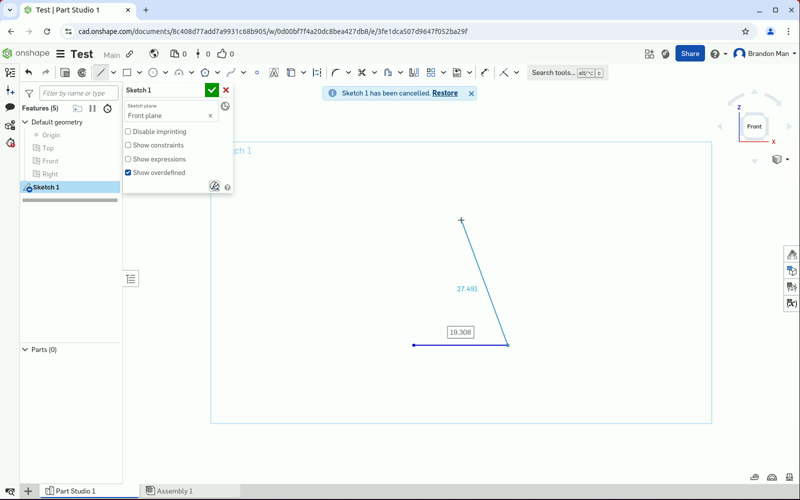
key_down(shift)
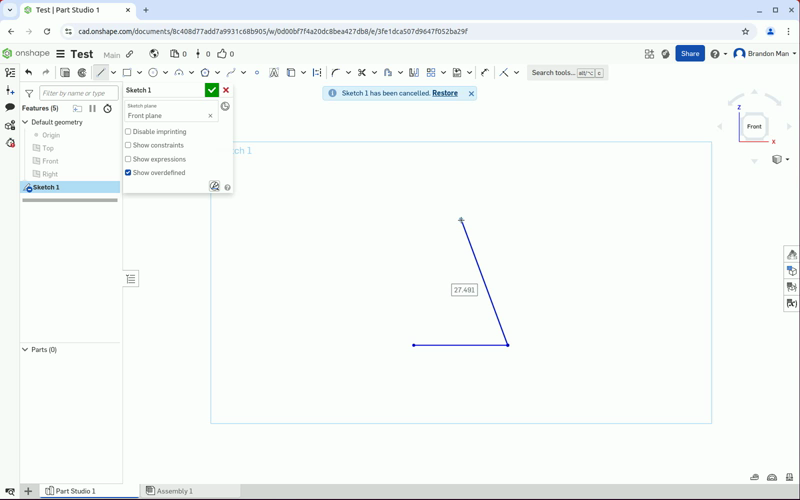
mouse_move(413, 345)
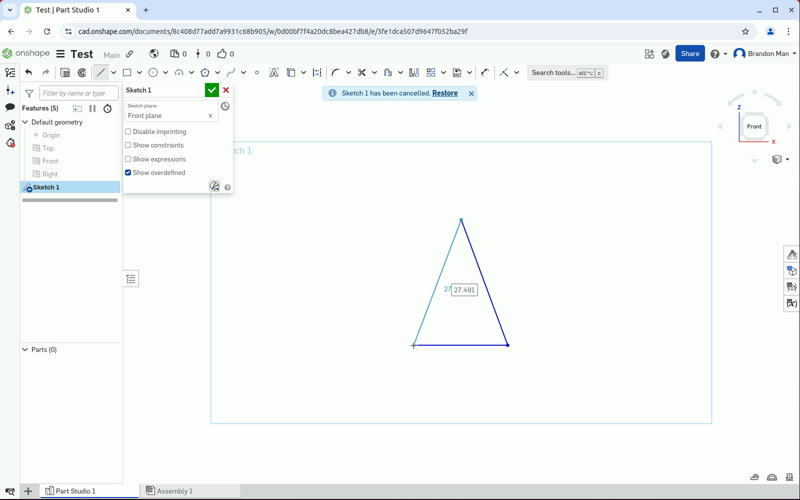
key_up(shift)
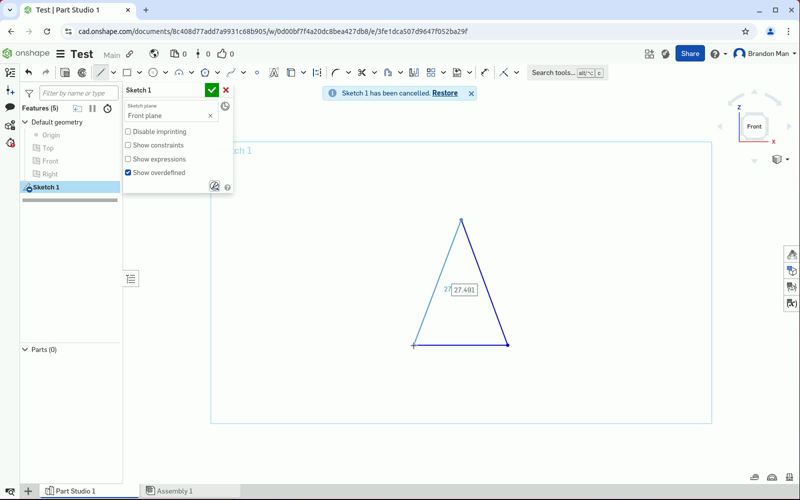
click(413, 345)
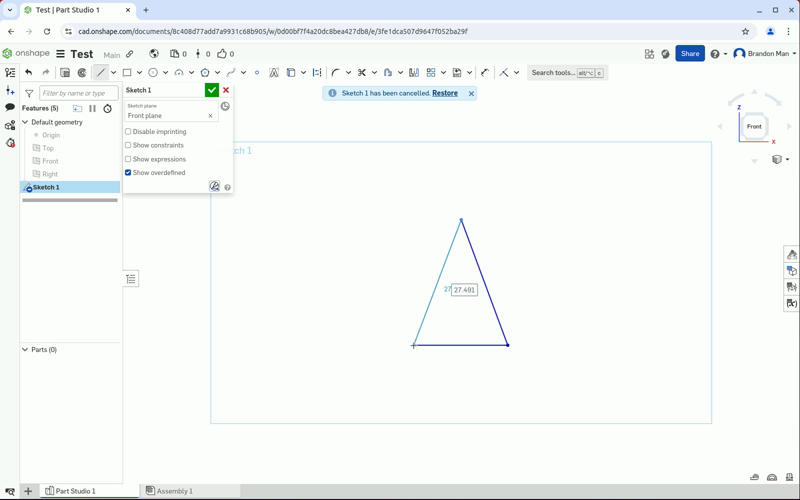
key(esc)
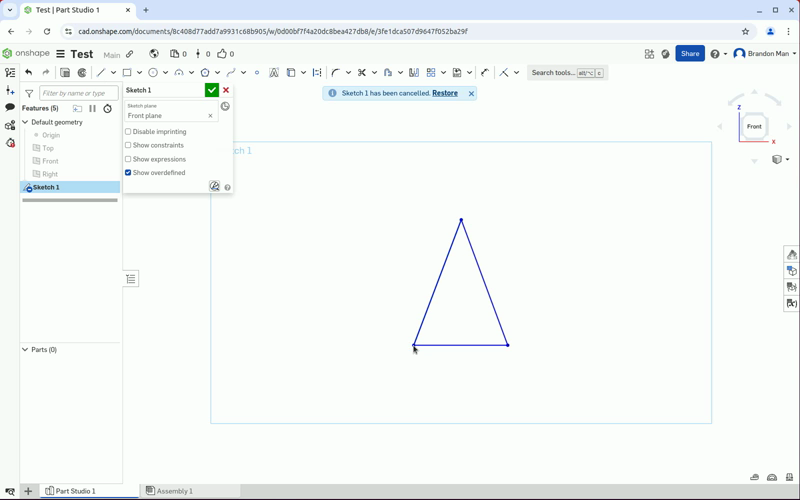
mouse_move(471, 328)
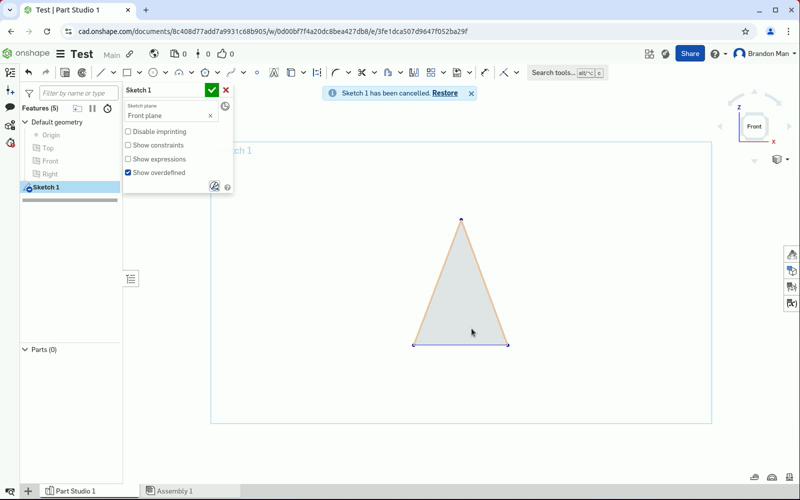
click(471, 328)
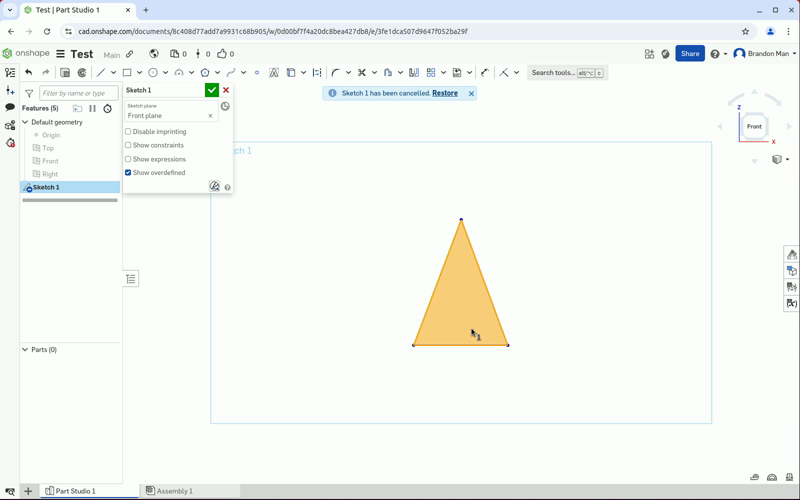
mouse_move(73, 352)
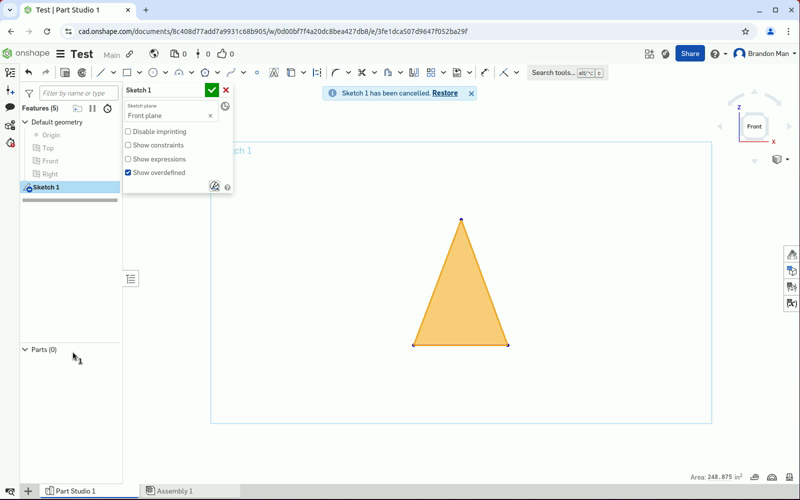
key(shift+y)
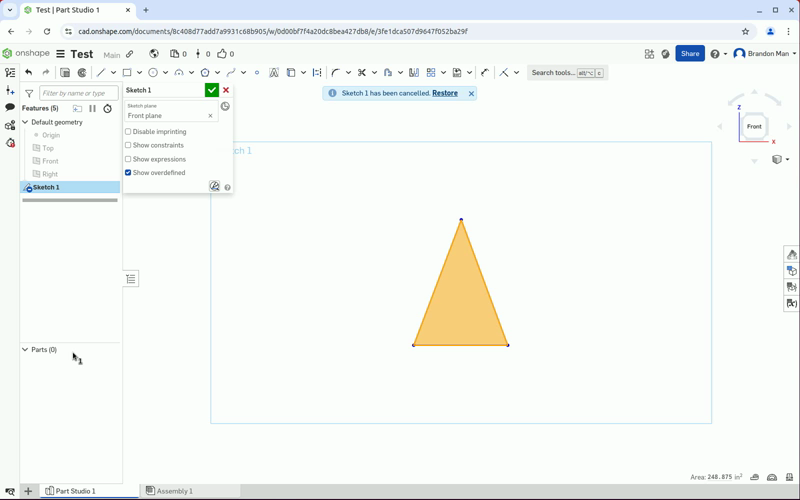
key(shift+e)
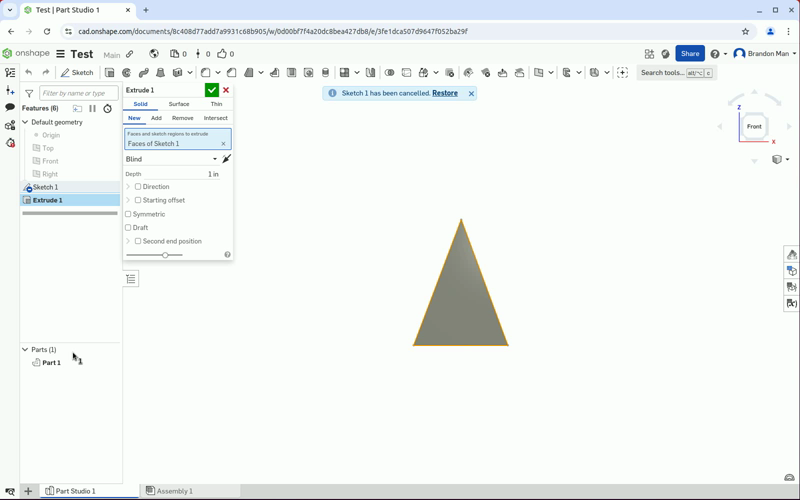
mouse_move(143, 106)
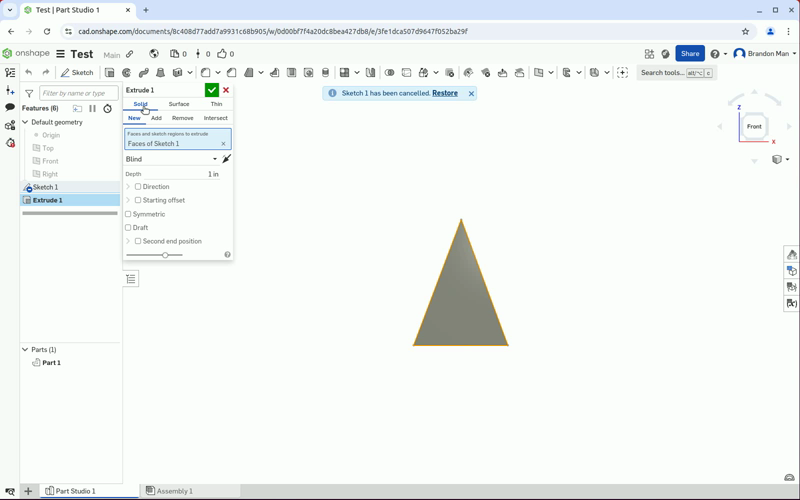
click(143, 106)
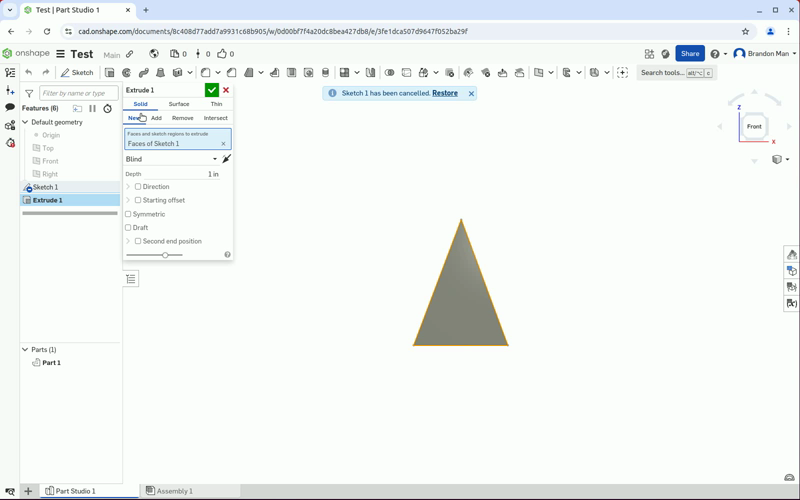
mouse_move(137, 120)
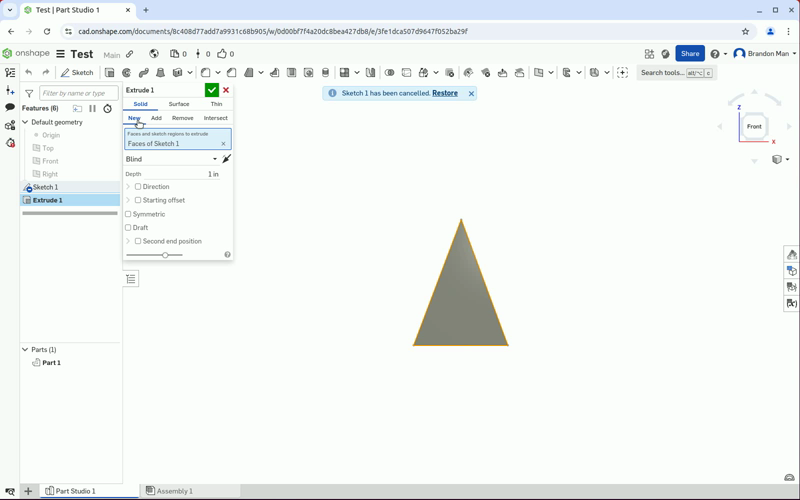
click(137, 120)
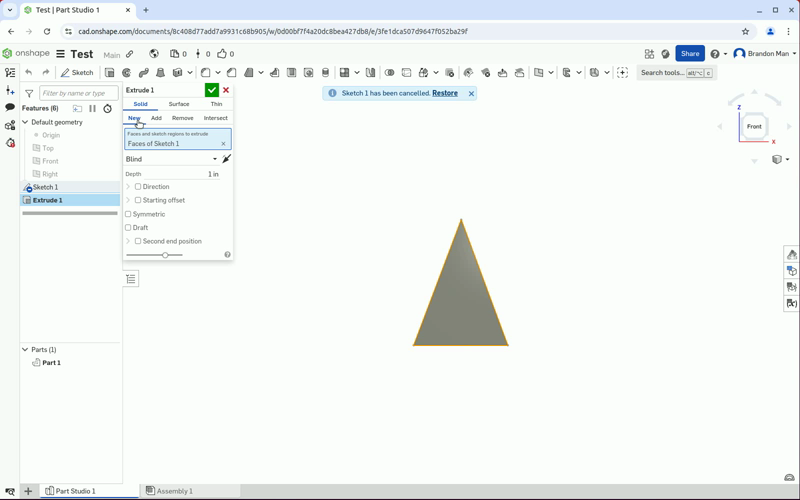
key(tab, 4)
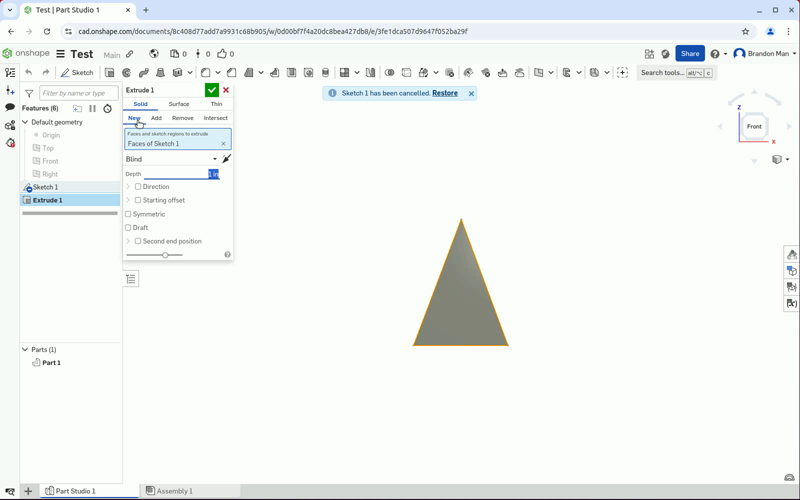
text(12.758)
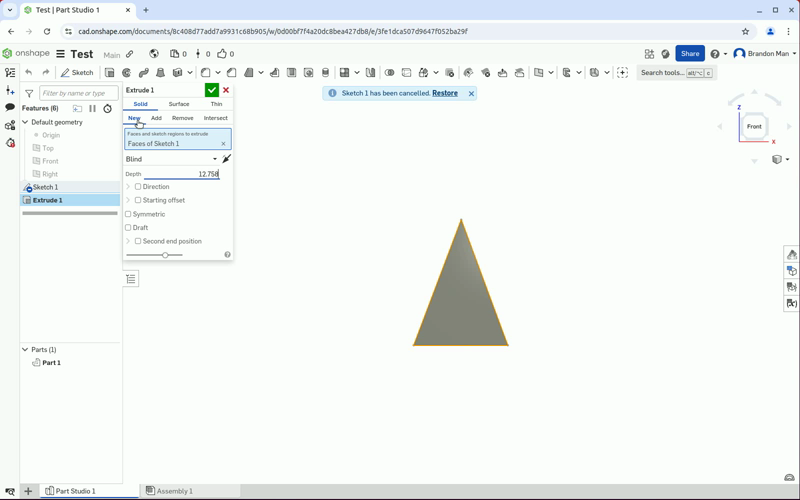
key(enter)
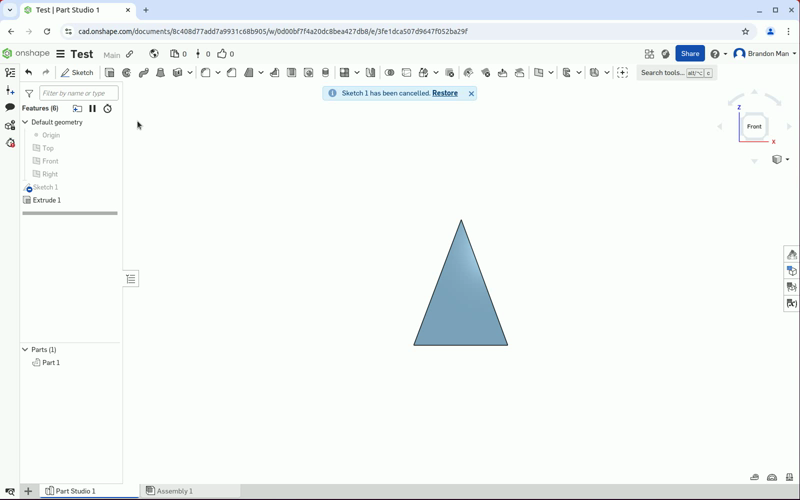
key(shift+h)
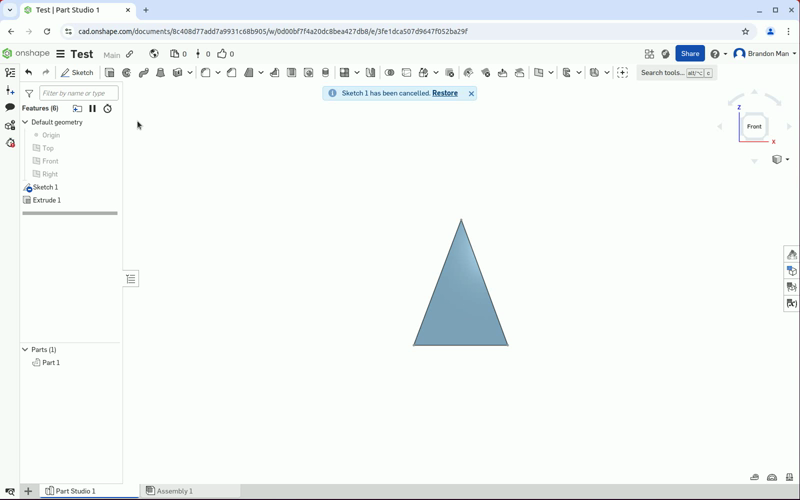
key(shift+h)
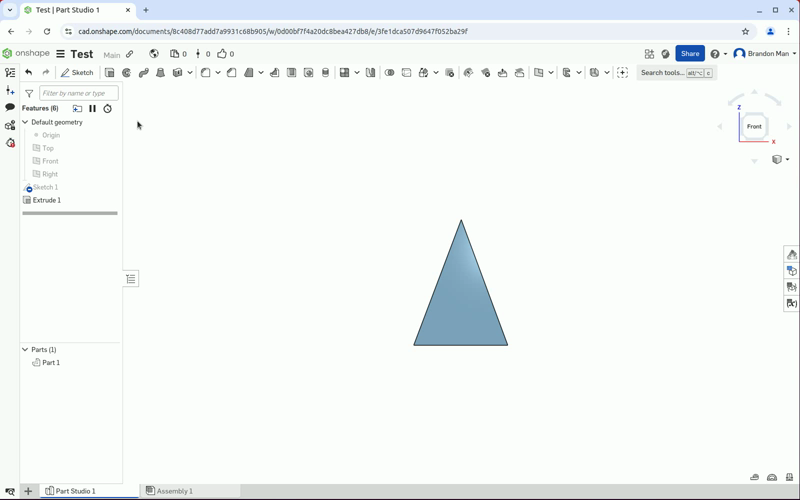
mouse_move(73, 189)
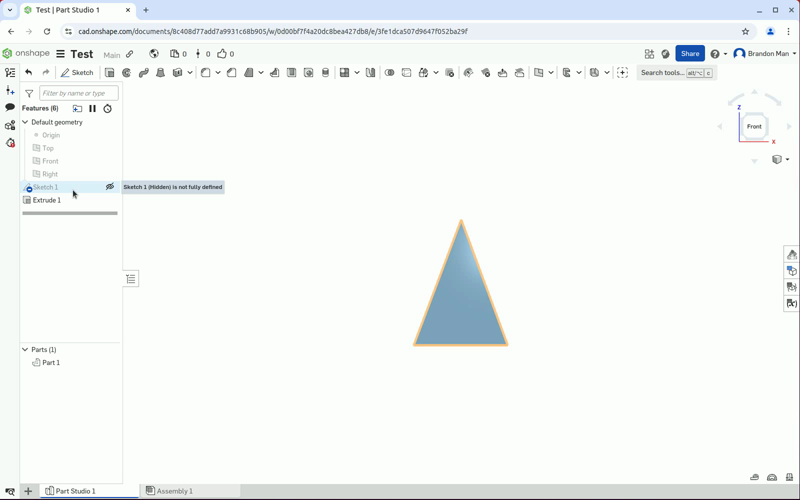
click(73, 189)
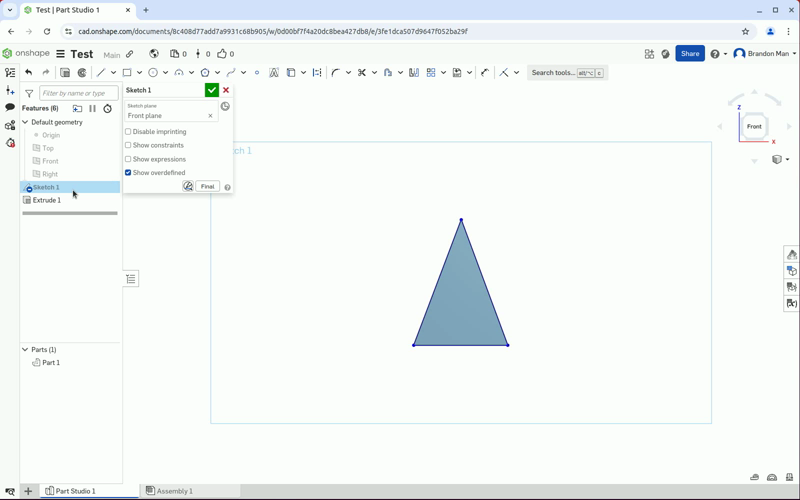
mouse_move(229, 92)
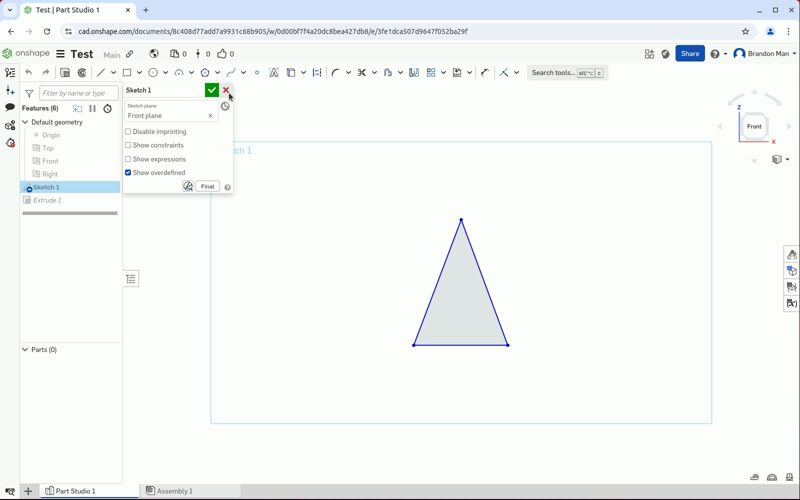
click(229, 92)
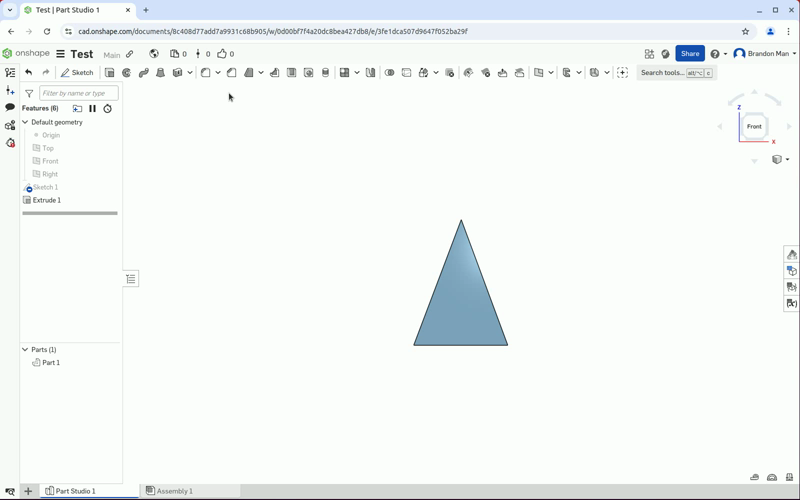
mouse_move(541, 75)
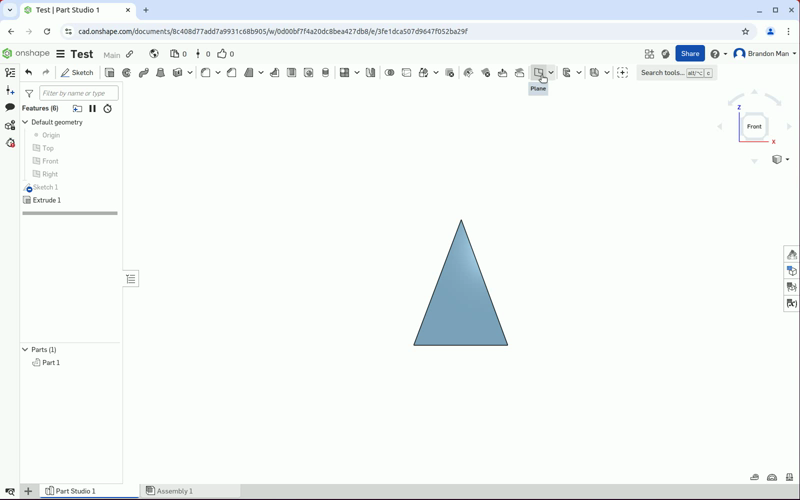
click(541, 75)
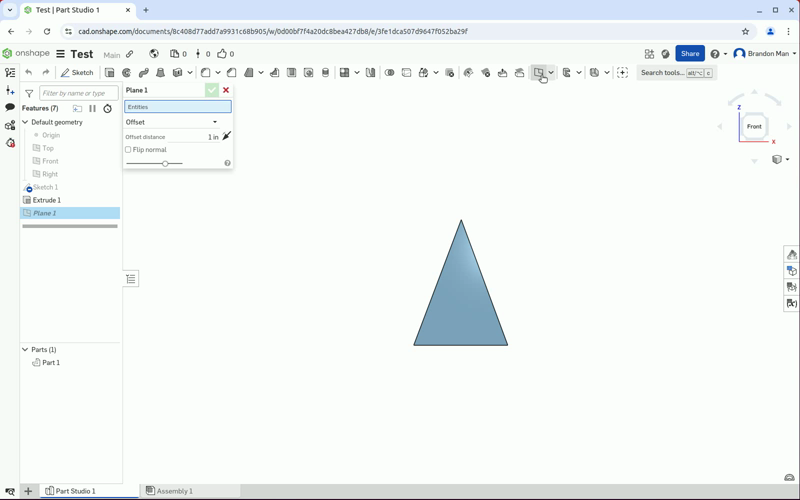
mouse_move(73, 163)
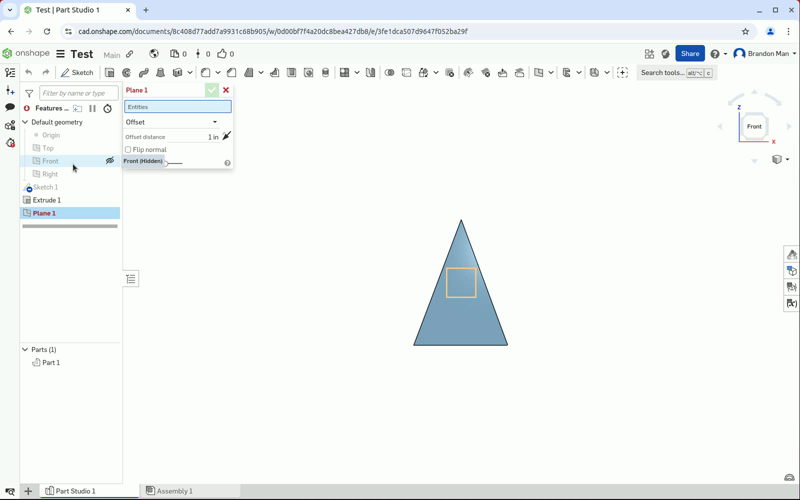
click(73, 163)
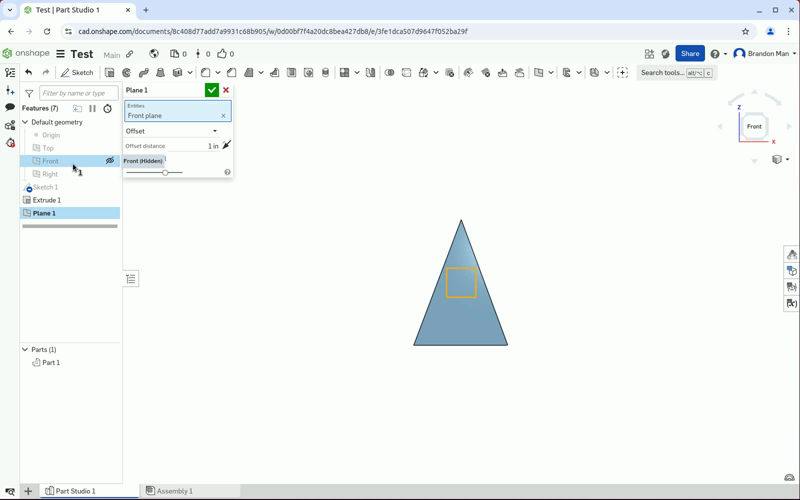
key(tab, 2)
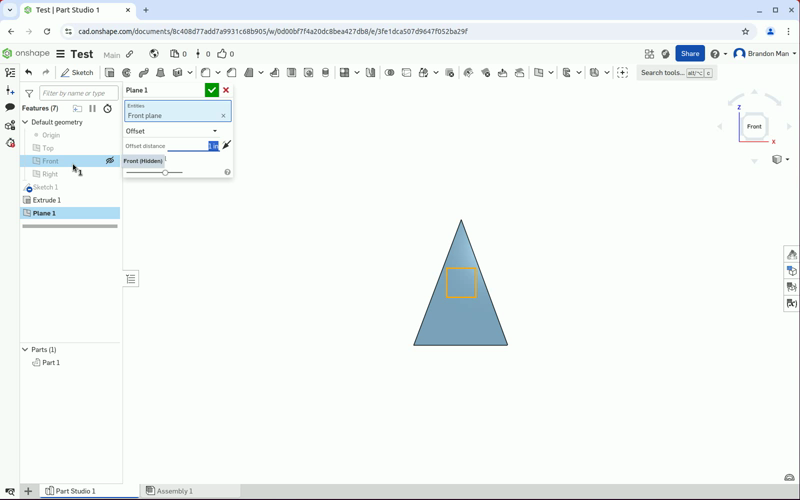
text(12.756)
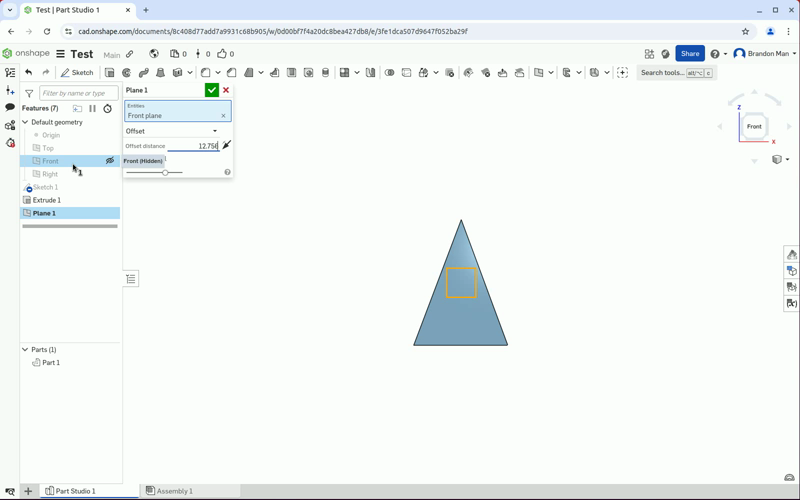
key(enter, 2)
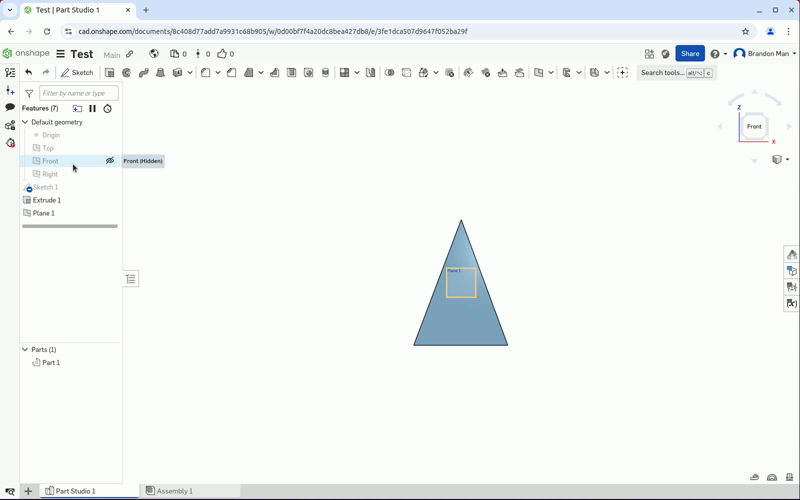
key(shift+s)
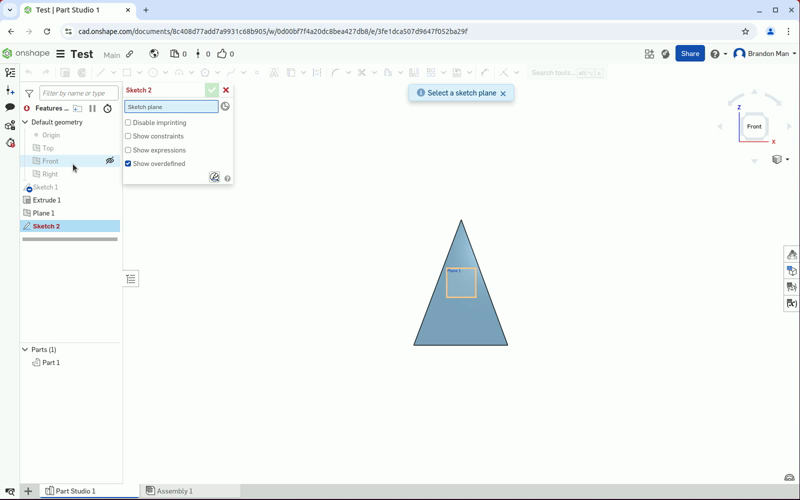
mouse_move(73, 215)
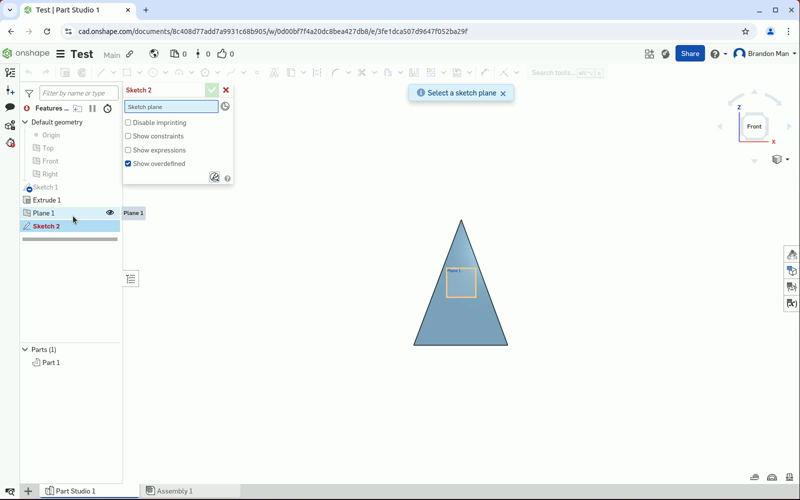
click(73, 215)
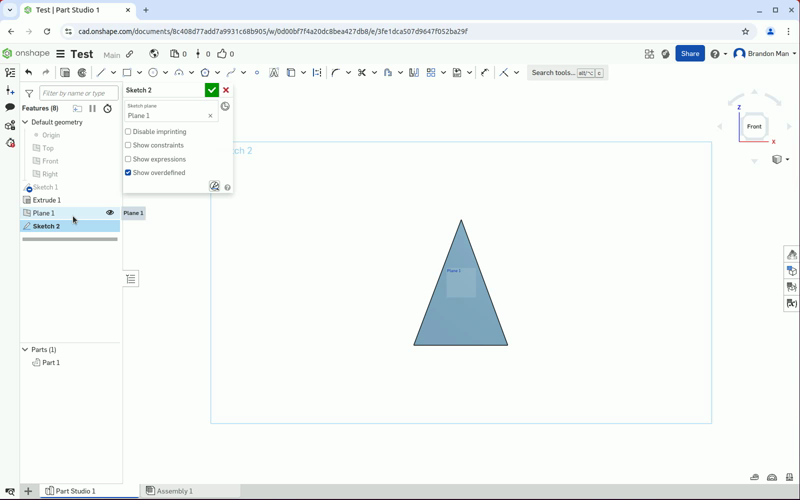
mouse_move(73, 352)
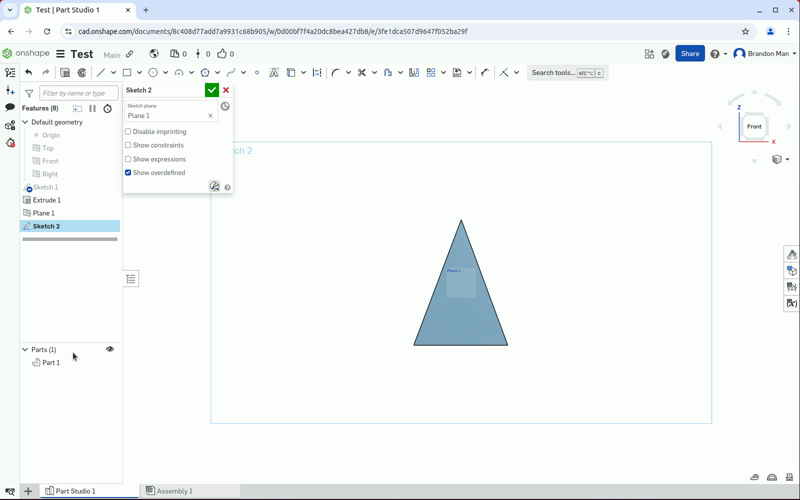
key(y)
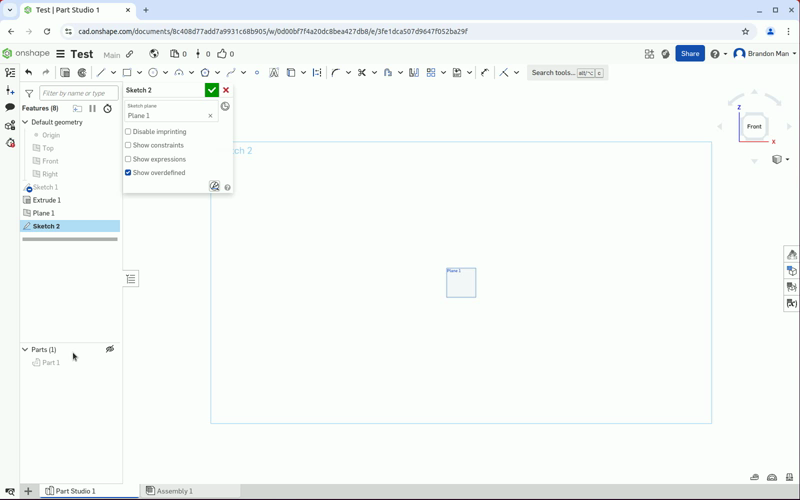
key(c)
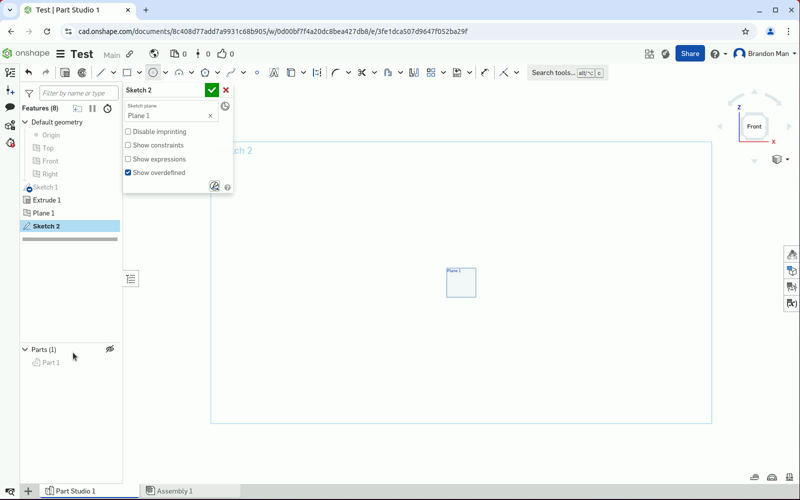
key_down(shift)
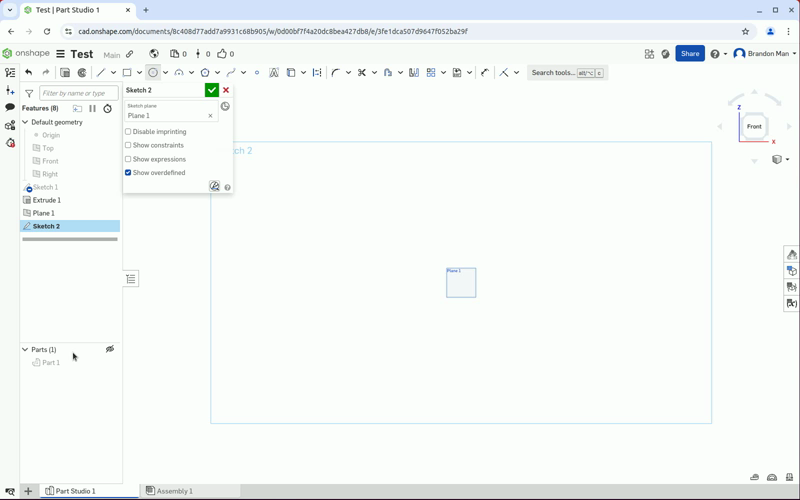
mouse_move(461, 294)
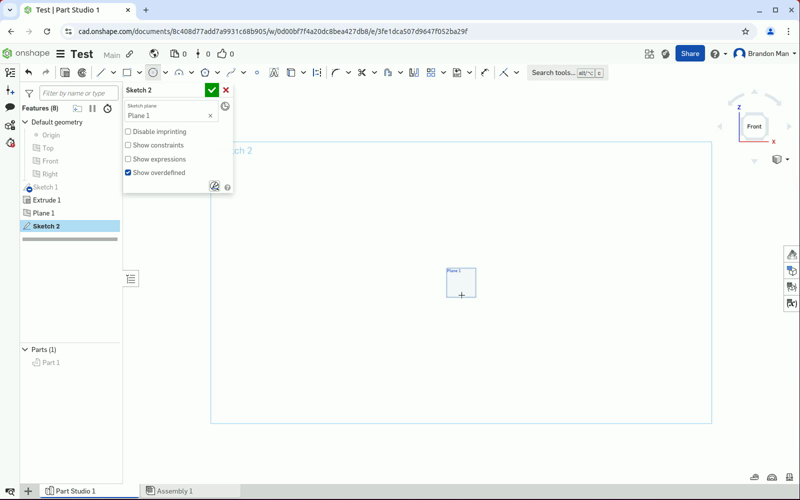
click(461, 294)
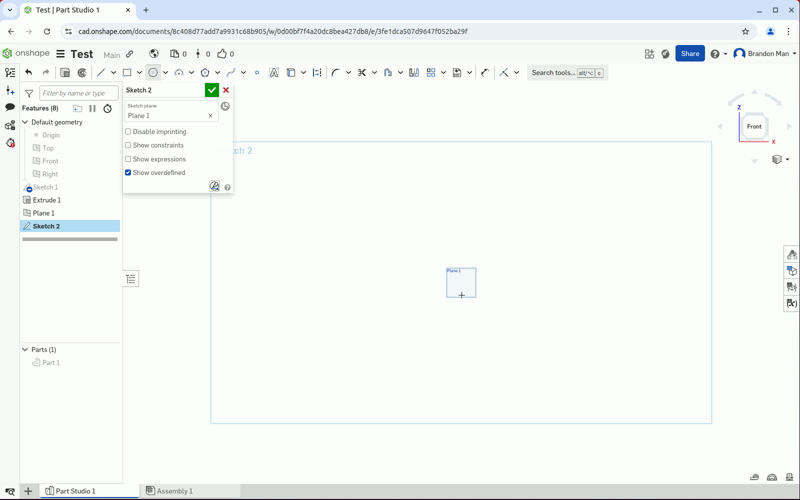
key_up(shift)
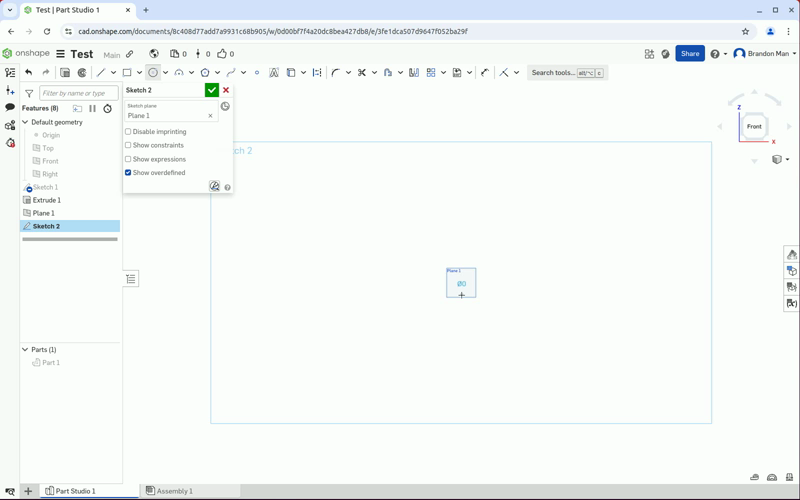
mouse_move(487, 294)
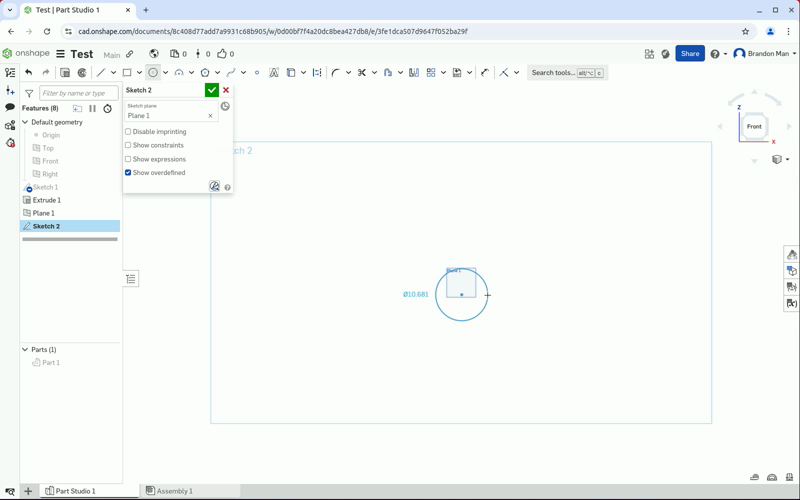
click(487, 294)
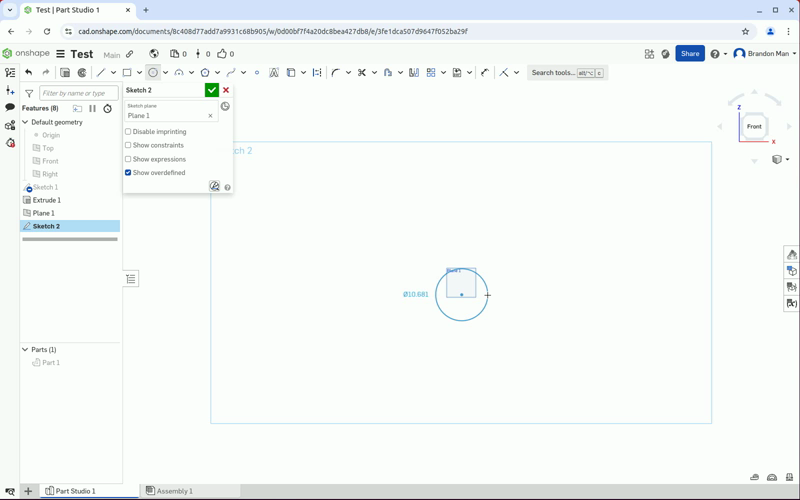
key(esc)
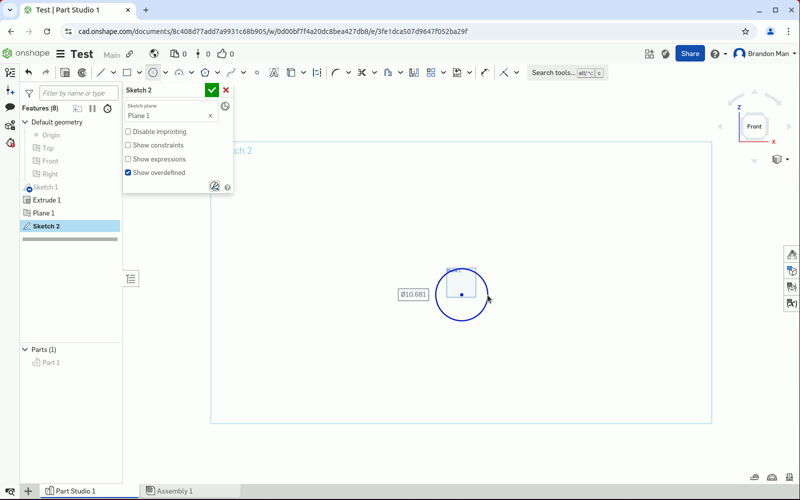
mouse_move(470, 278)
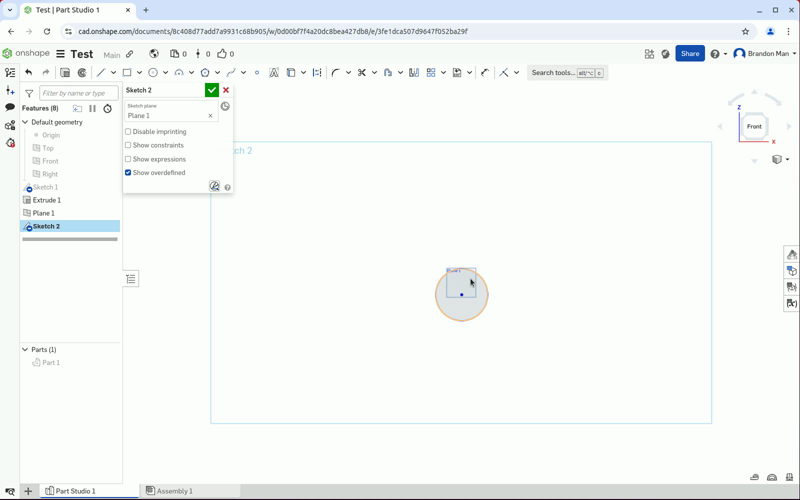
click(470, 278)
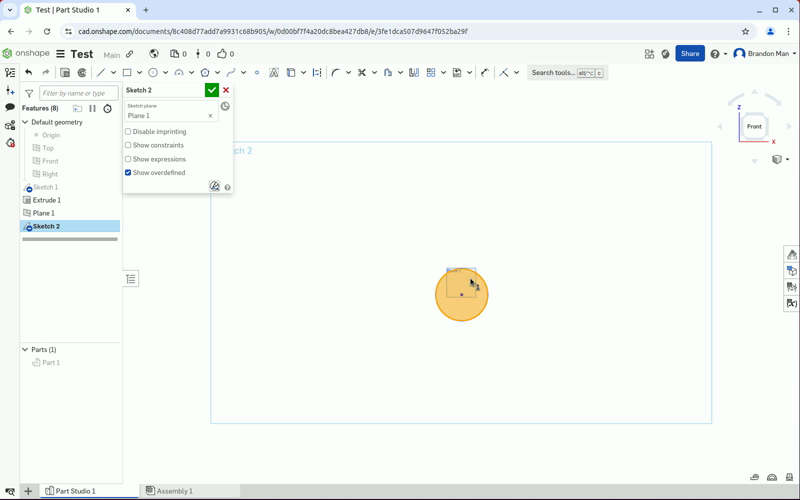
mouse_move(73, 352)
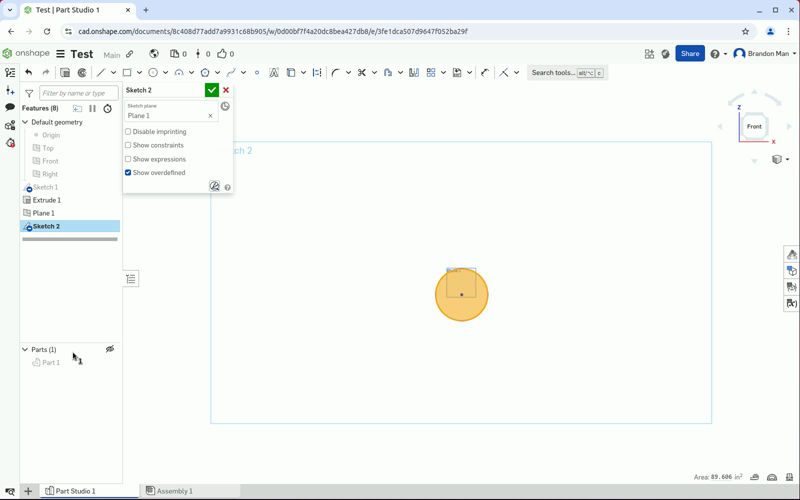
key(shift+y)
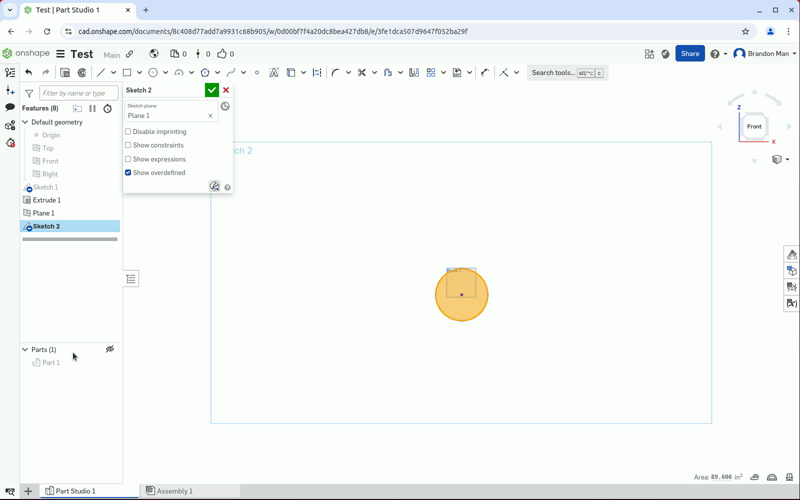
key(shift+e)
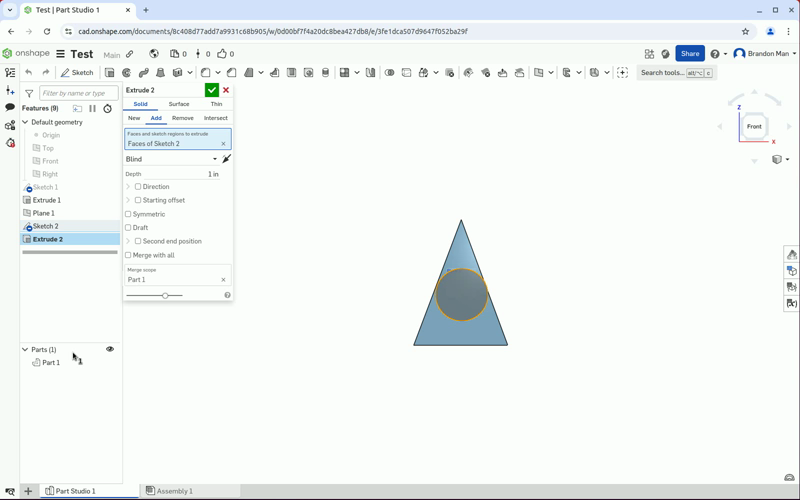
mouse_move(143, 106)
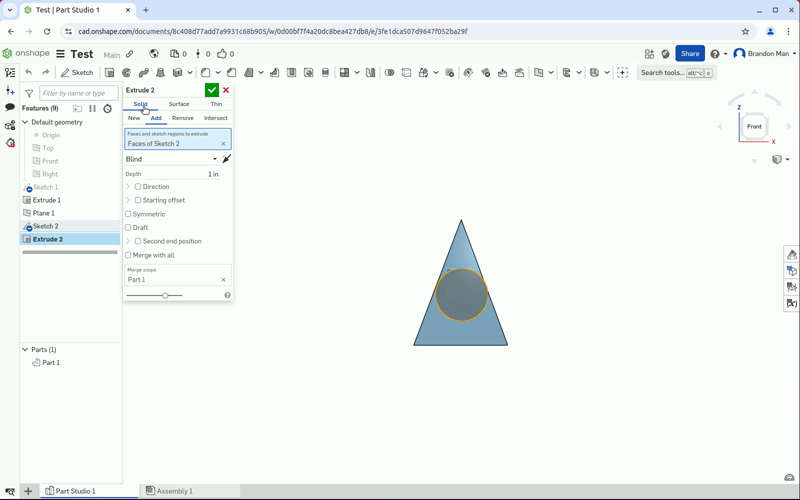
click(143, 106)
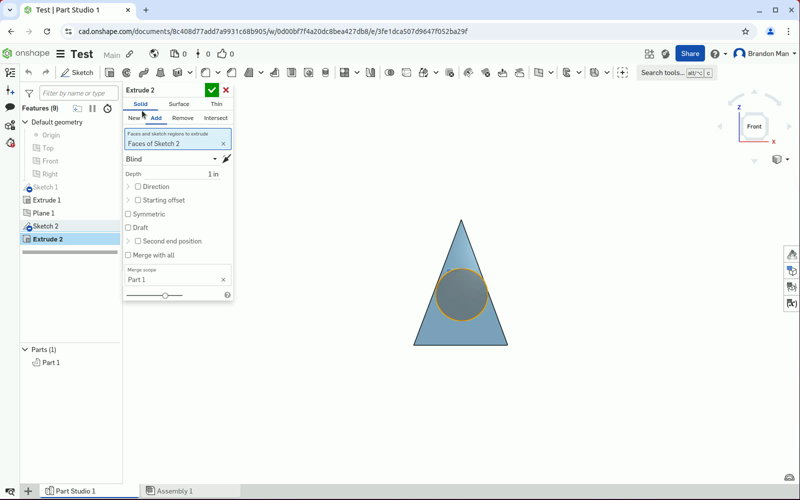
mouse_move(137, 120)
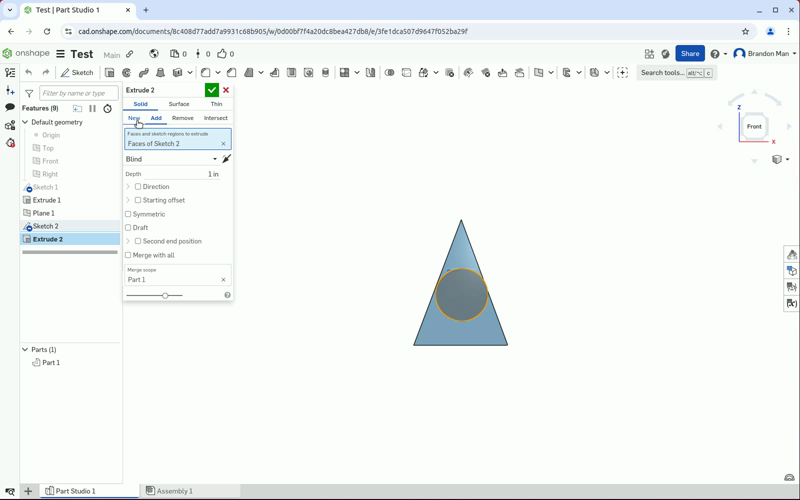
click(137, 120)
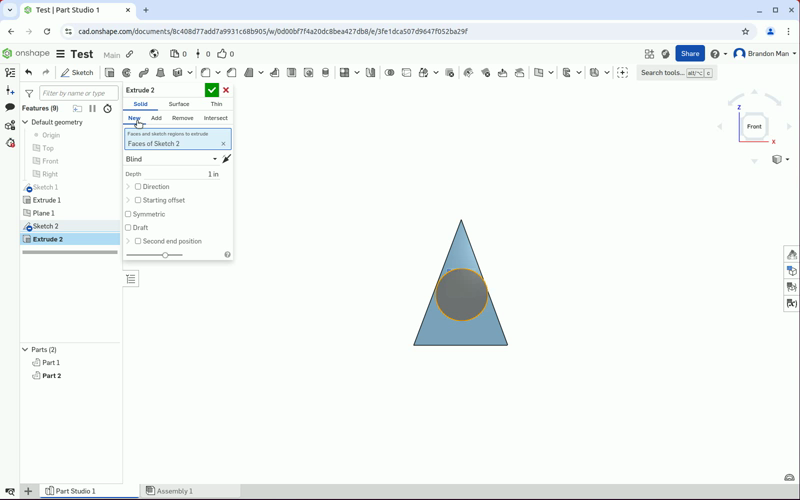
key(tab, 4)
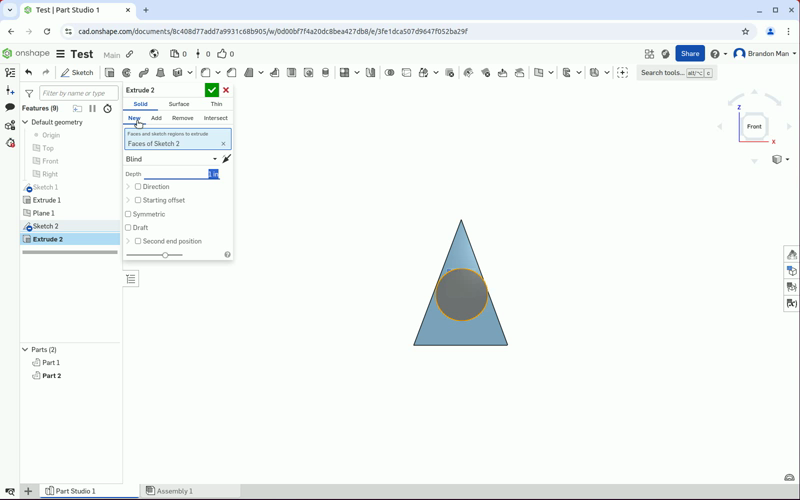
text(10.351)
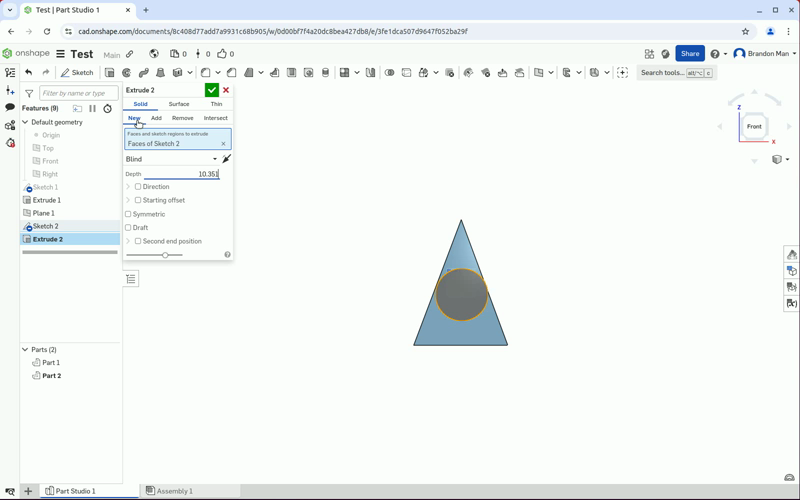
key(enter)
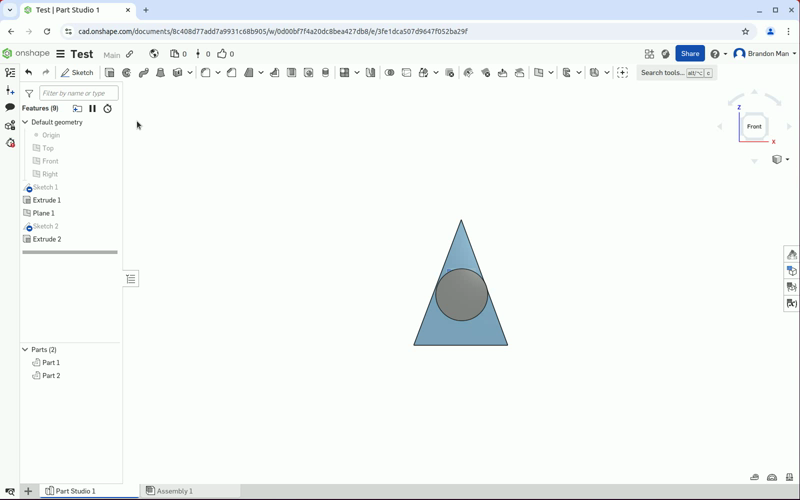
key(shift+h)
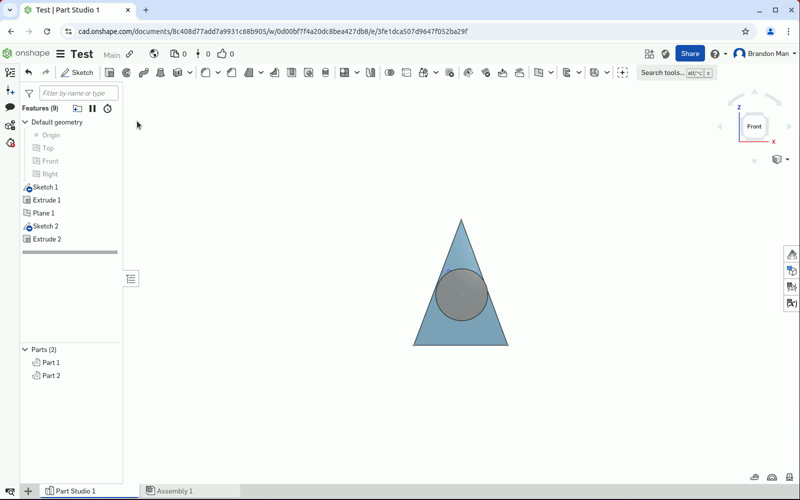
key(shift+h)
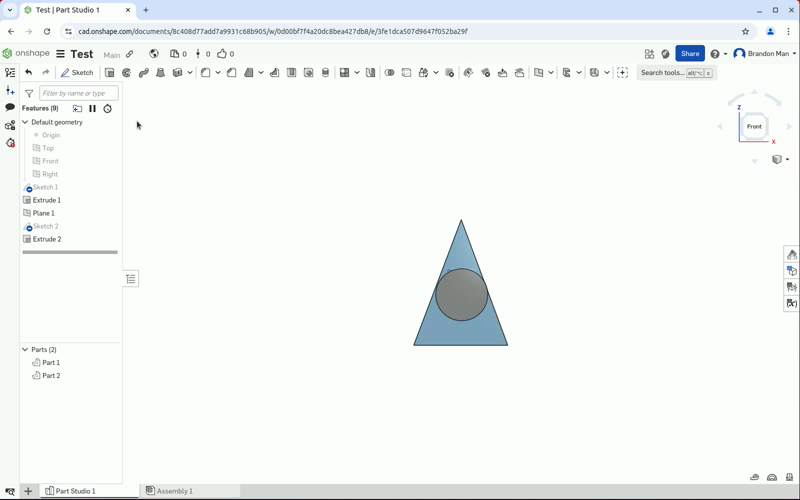
mouse_move(73, 189)
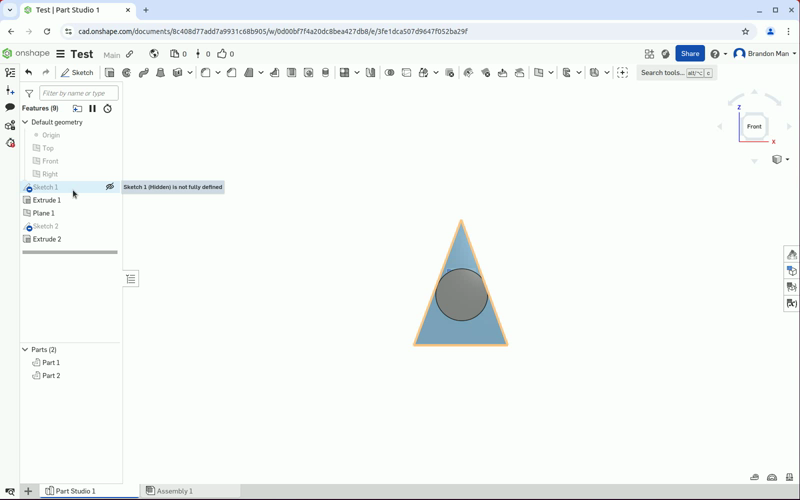
click(73, 189)
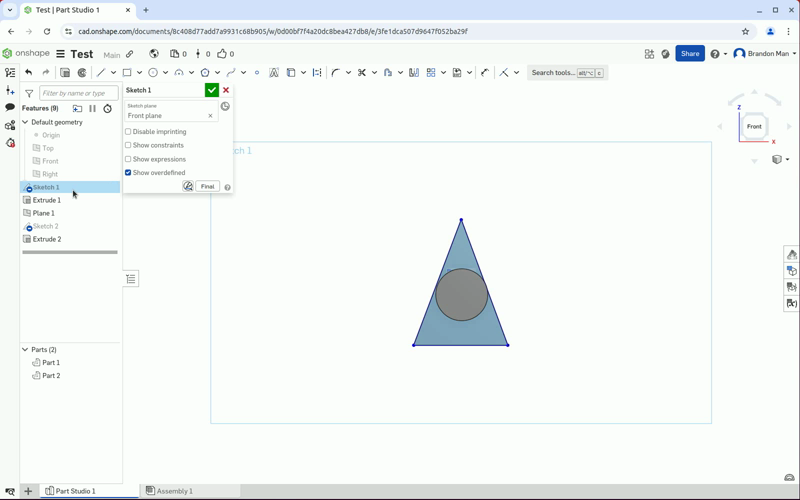
mouse_move(229, 92)
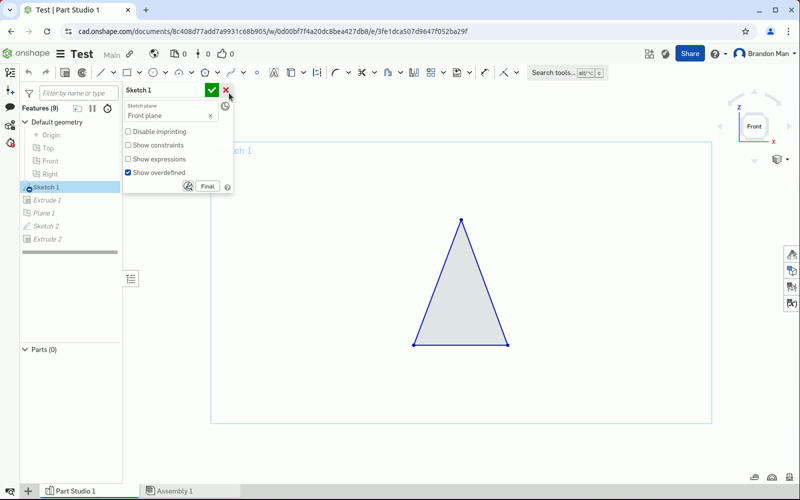
click(229, 92)
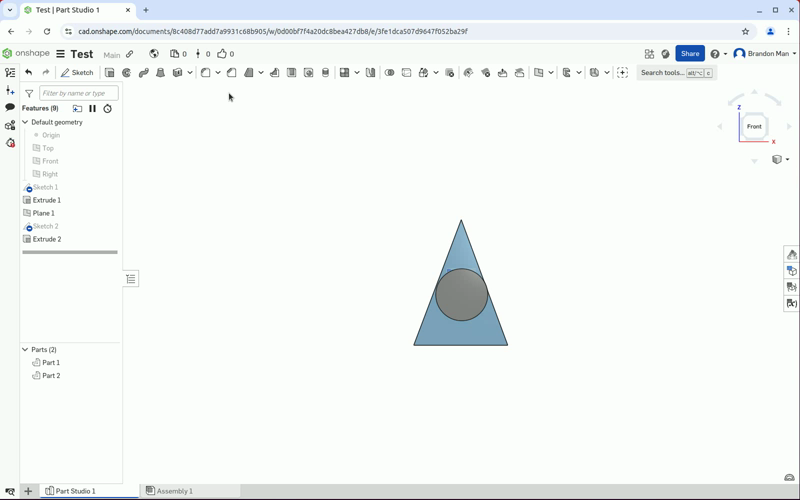
mouse_move(541, 75)
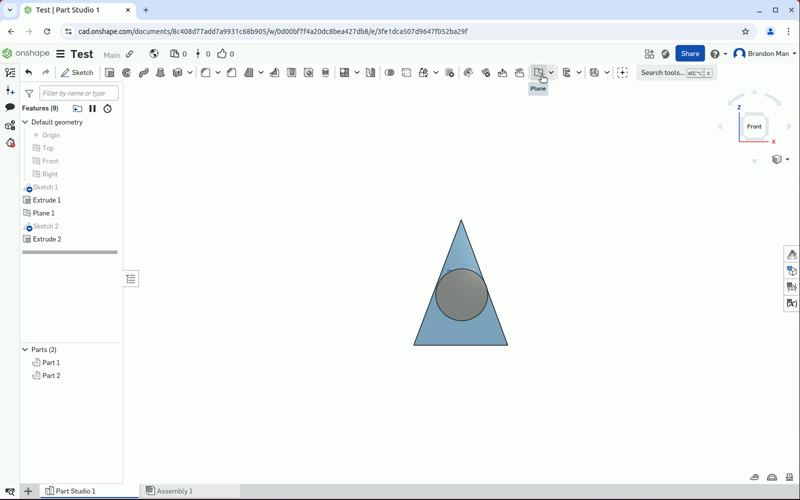
click(541, 75)
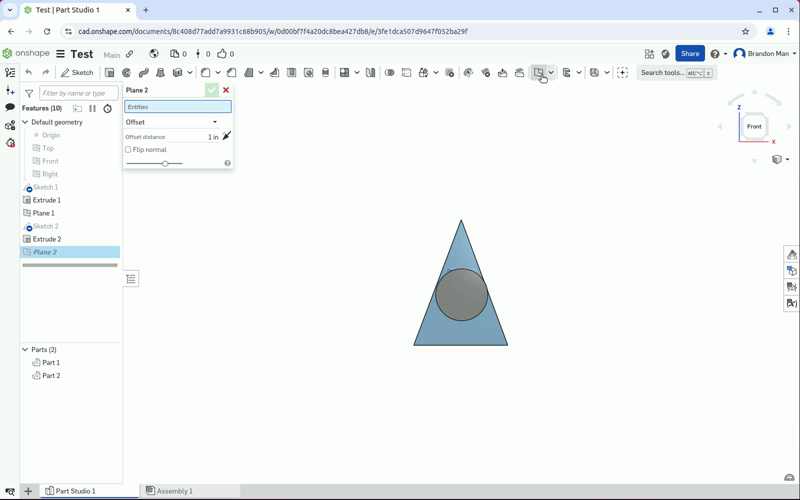
mouse_move(73, 163)
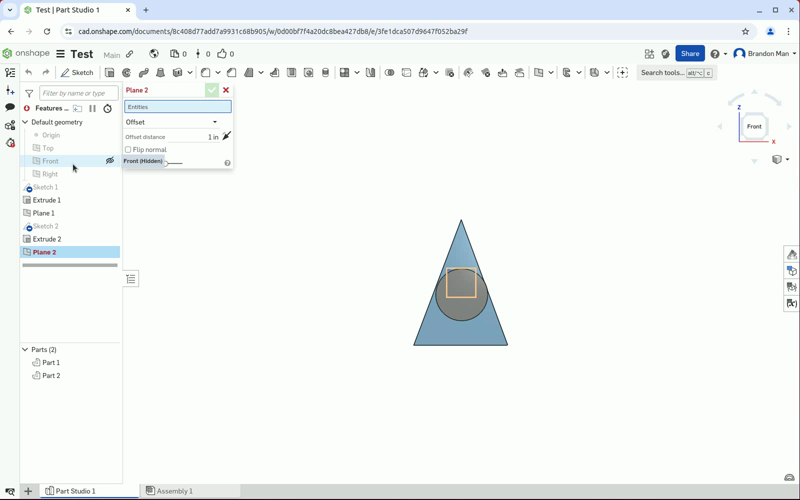
click(73, 163)
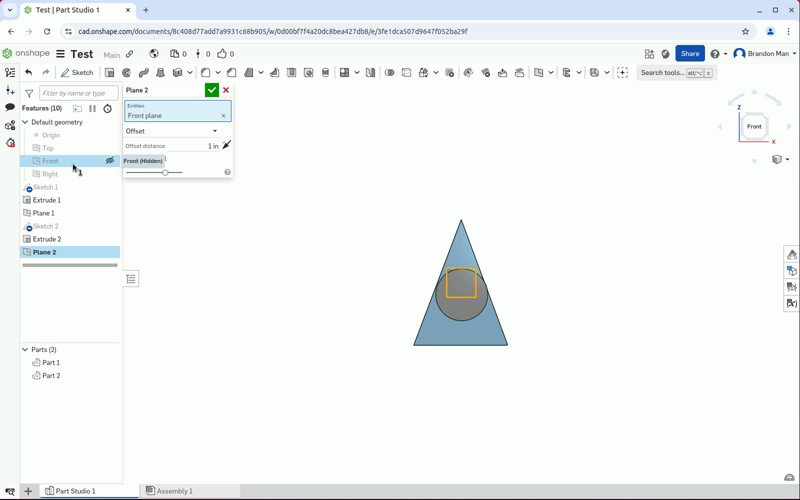
key(tab, 2)
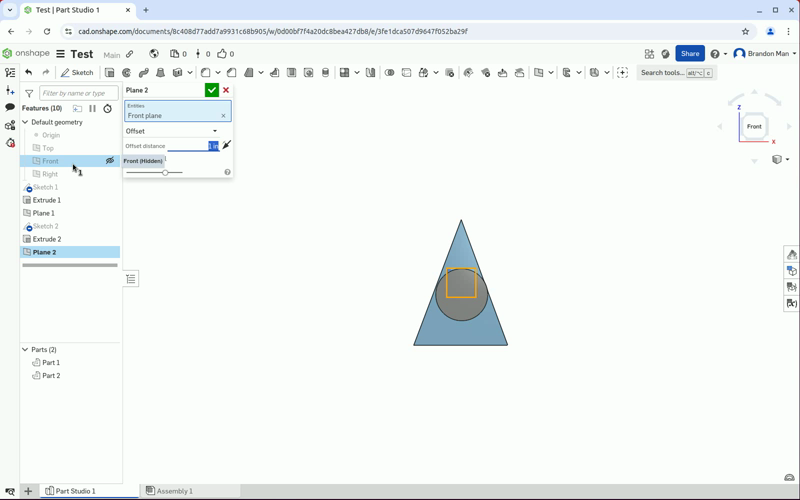
text(23.108)
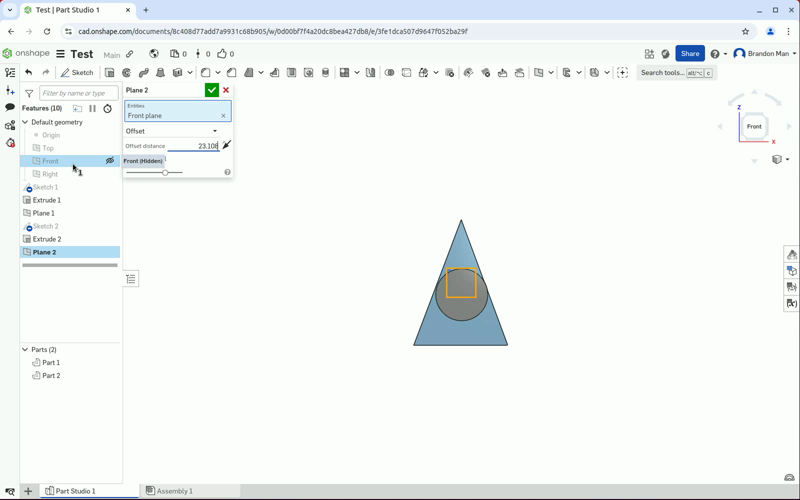
key(enter, 2)
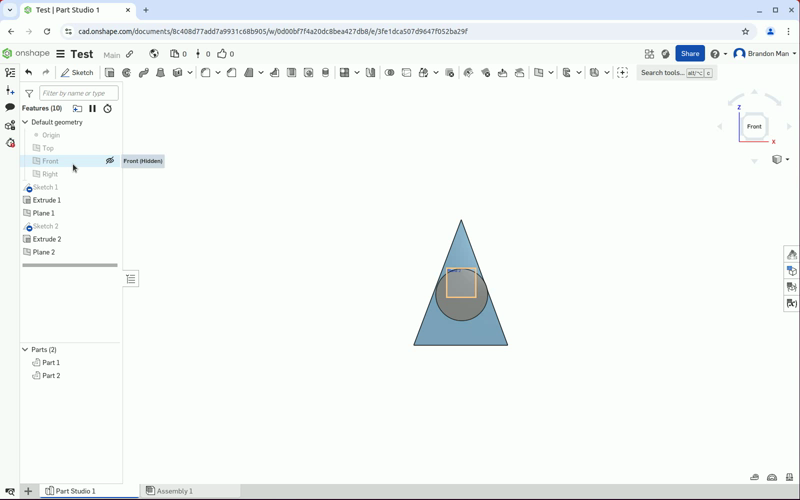
key(shift+s)
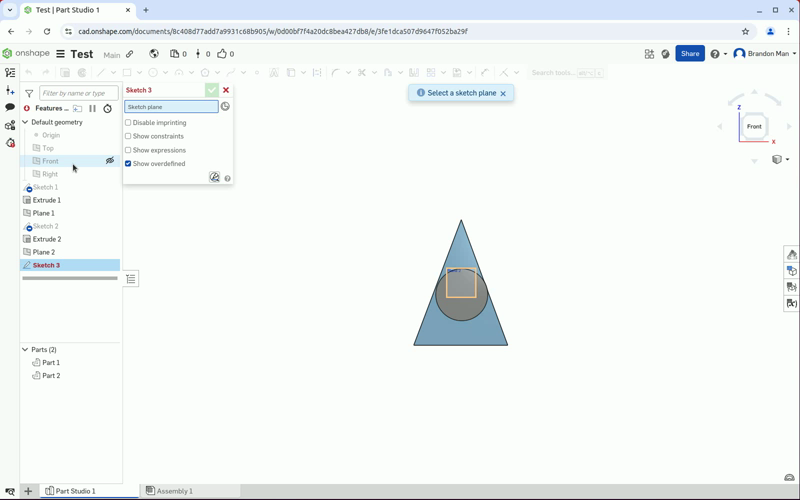
mouse_move(73, 254)
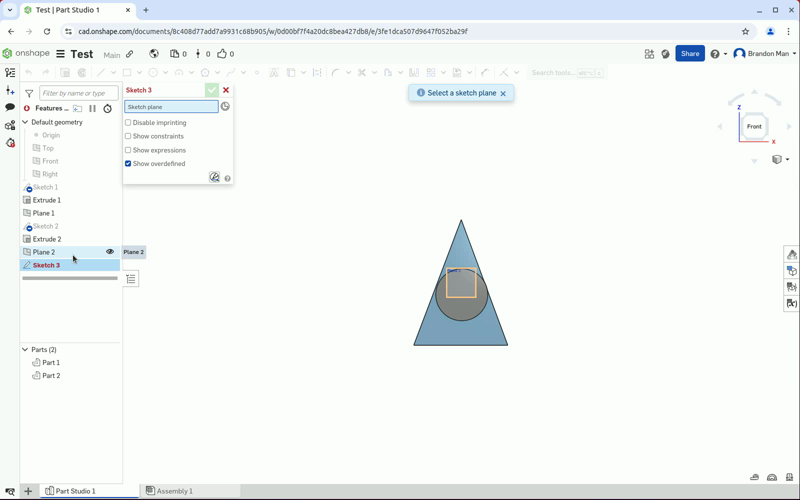
click(73, 254)
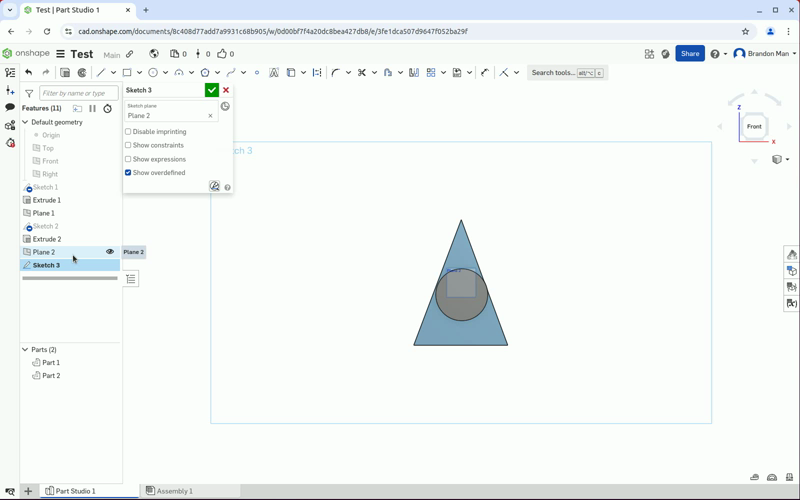
mouse_move(73, 352)
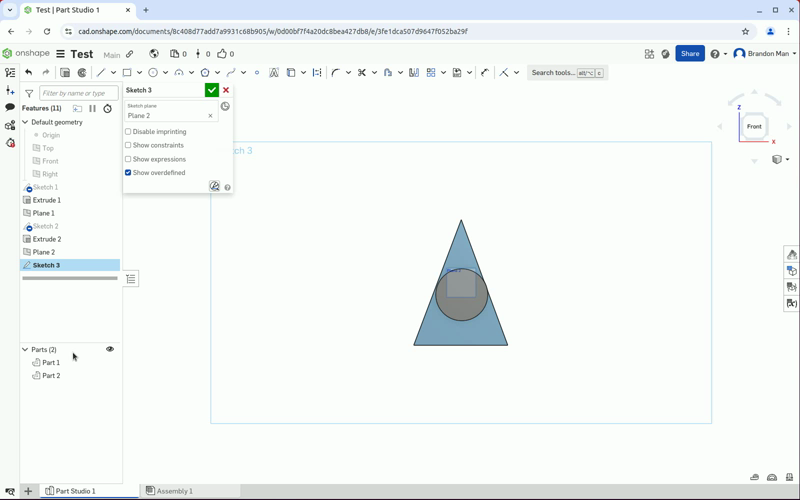
key(y)
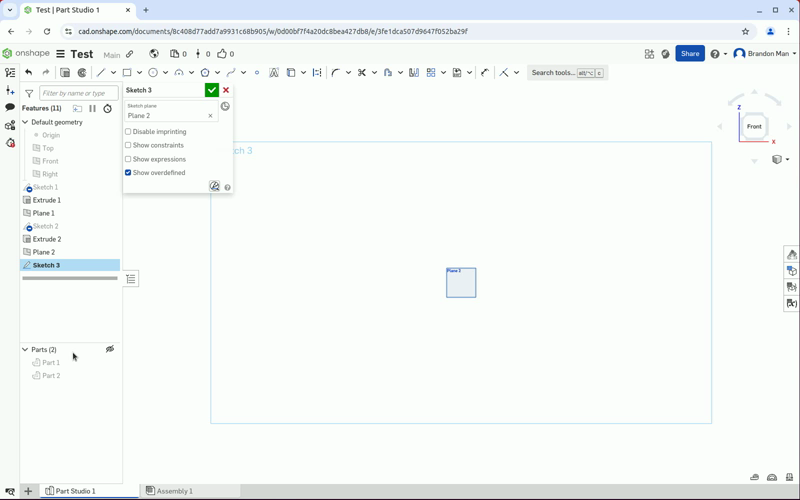
key(a)
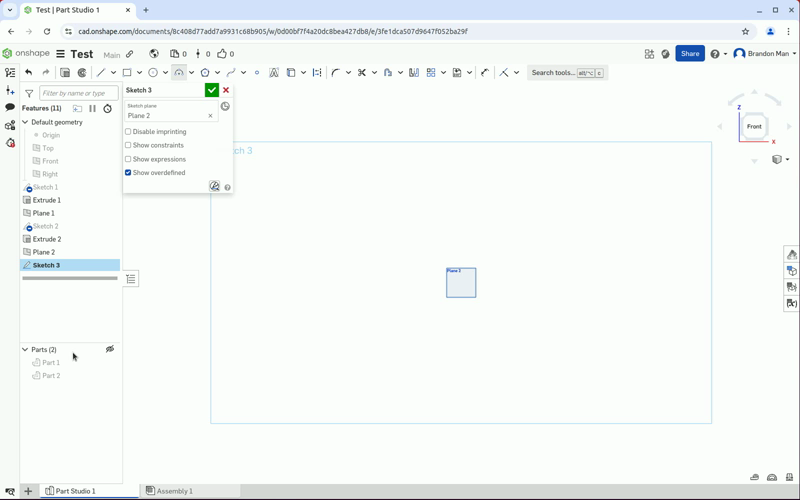
key_down(shift)
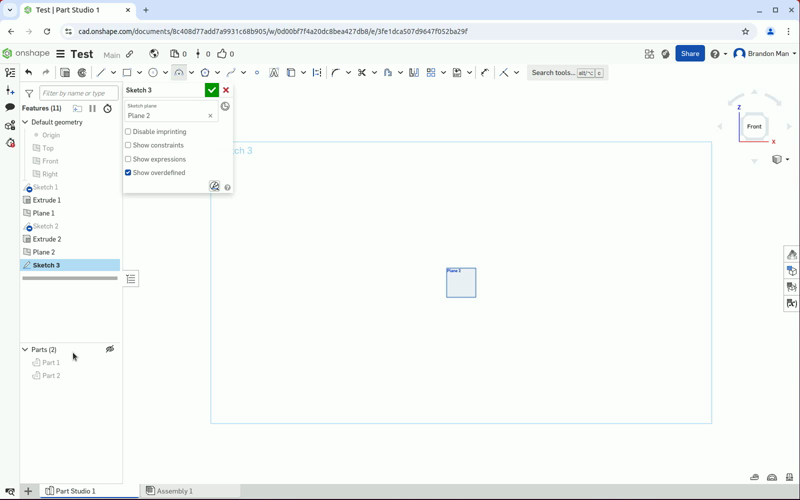
mouse_move(446, 290)
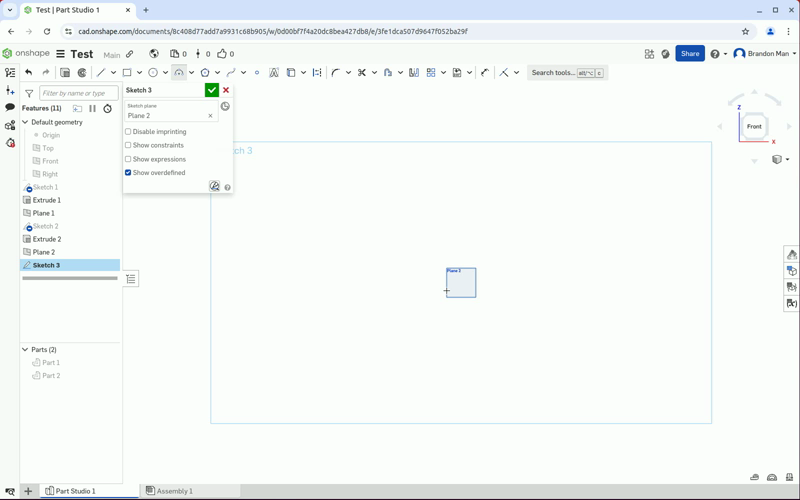
click(446, 290)
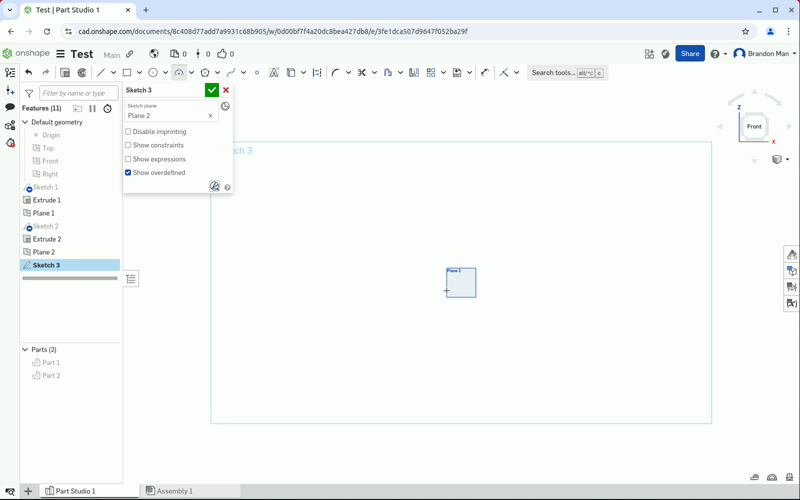
key_up(shift)
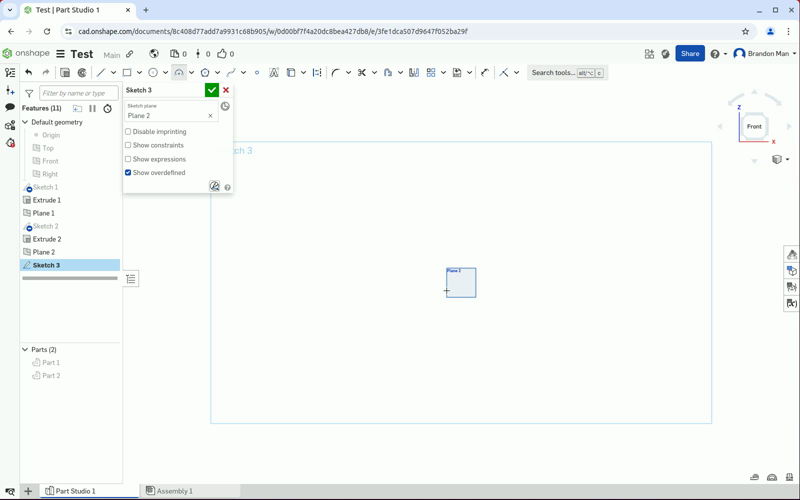
key_down(shift)
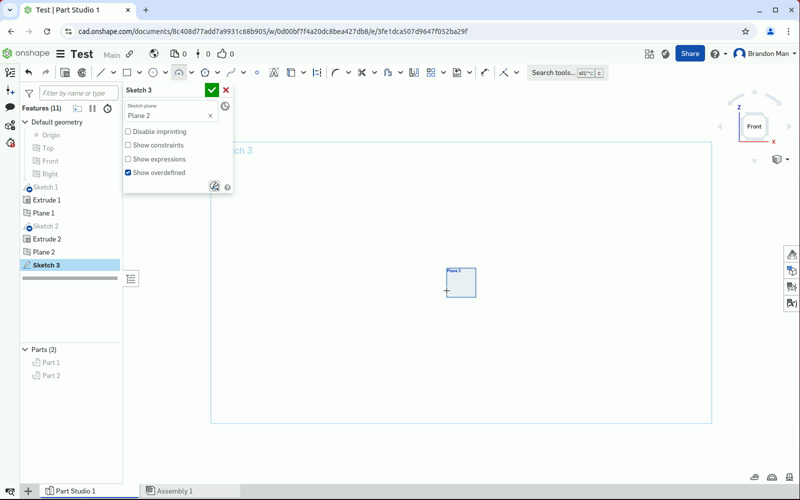
mouse_move(475, 290)
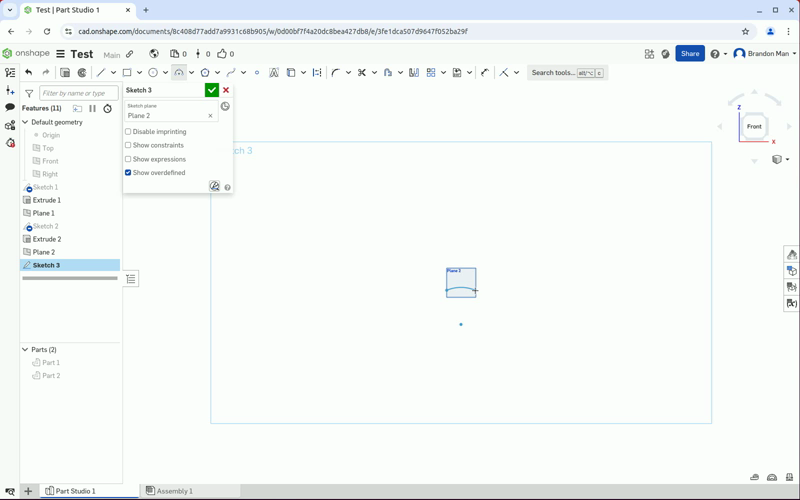
click(475, 290)
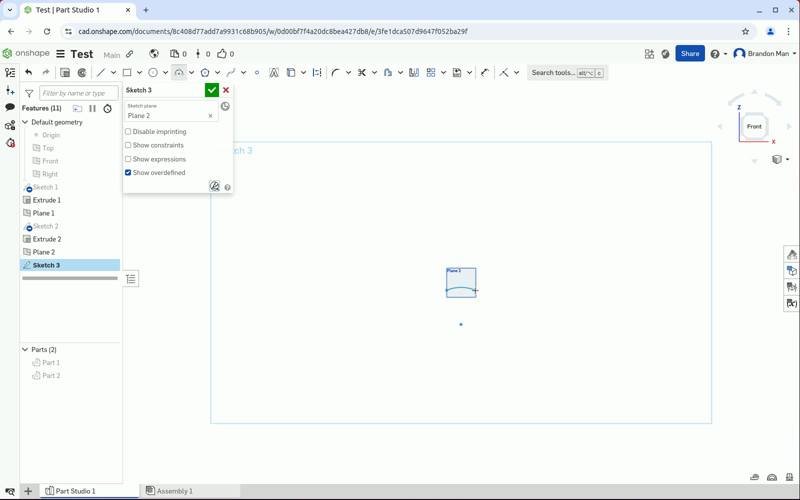
mouse_move(460, 309)
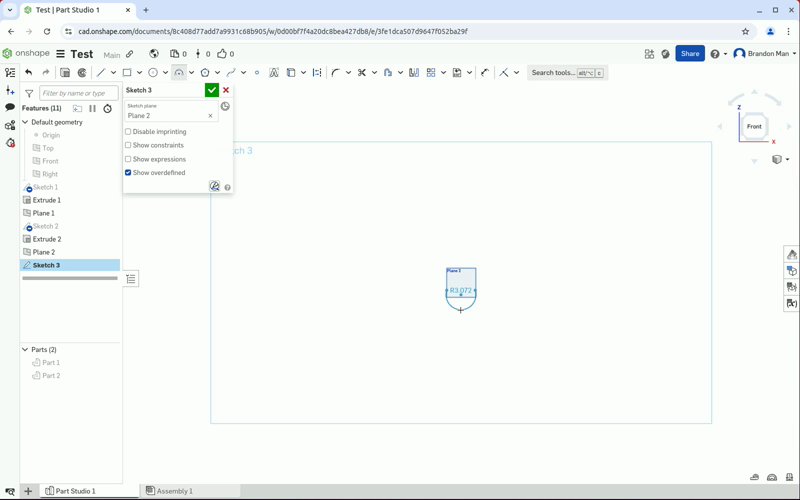
click(460, 309)
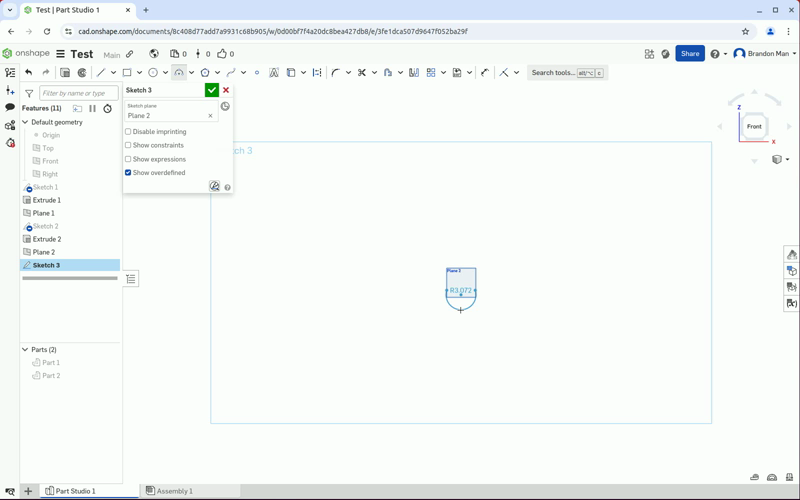
key_up(shift)
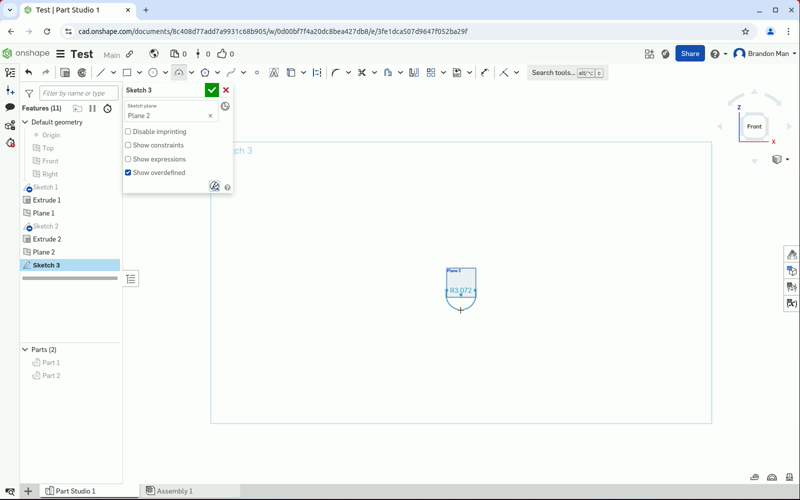
key(esc)
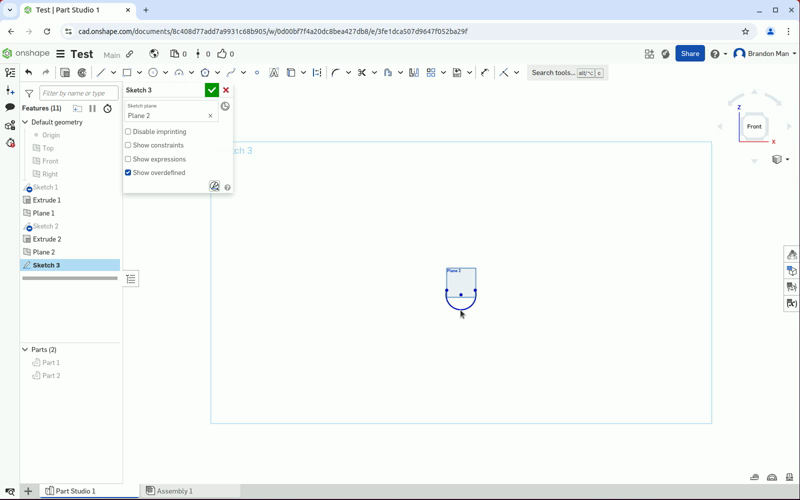
key(l)
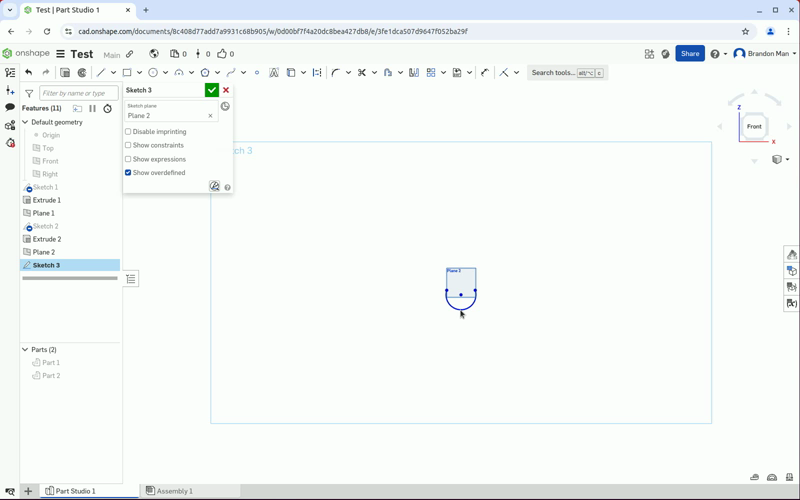
mouse_move(475, 290)
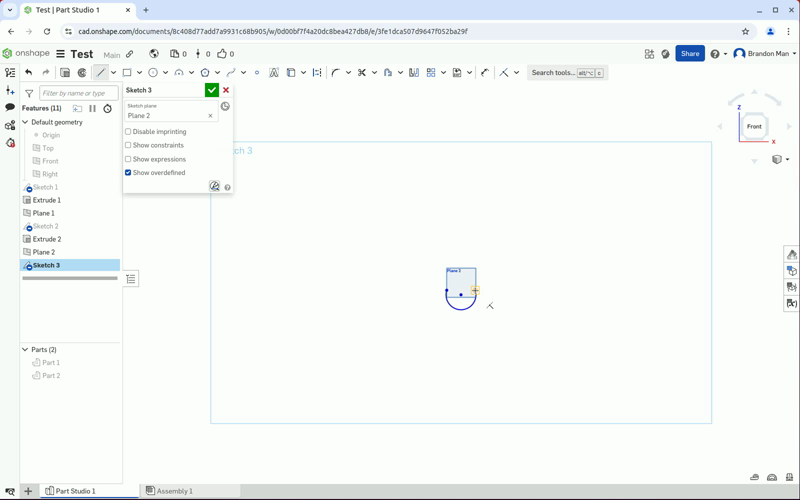
click(475, 290)
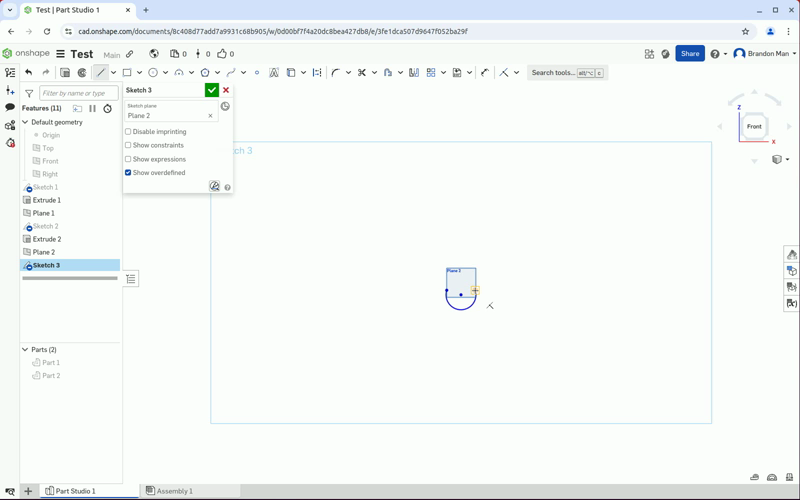
mouse_move(505, 290)
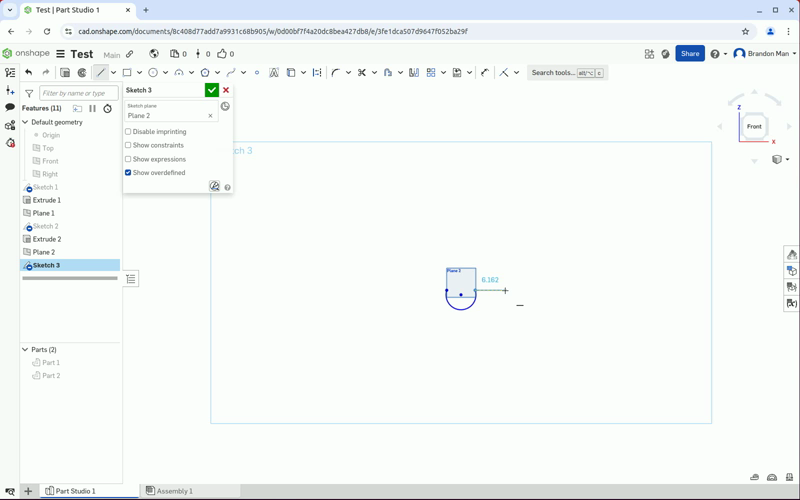
key_down(shift)
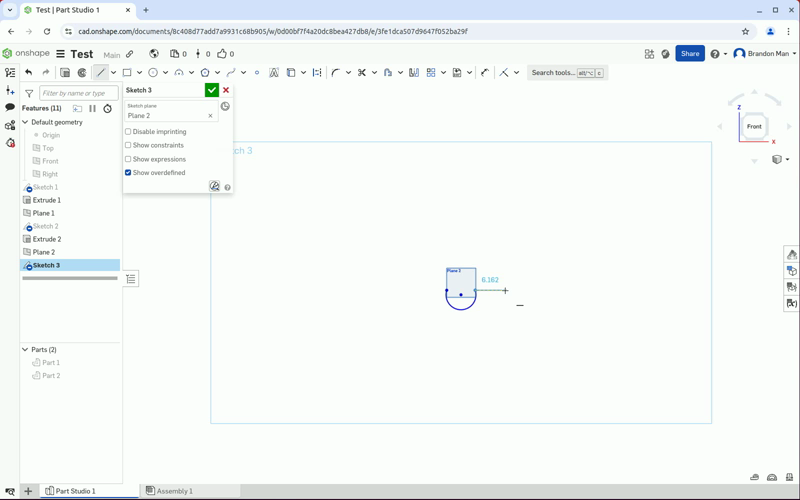
mouse_move(446, 290)
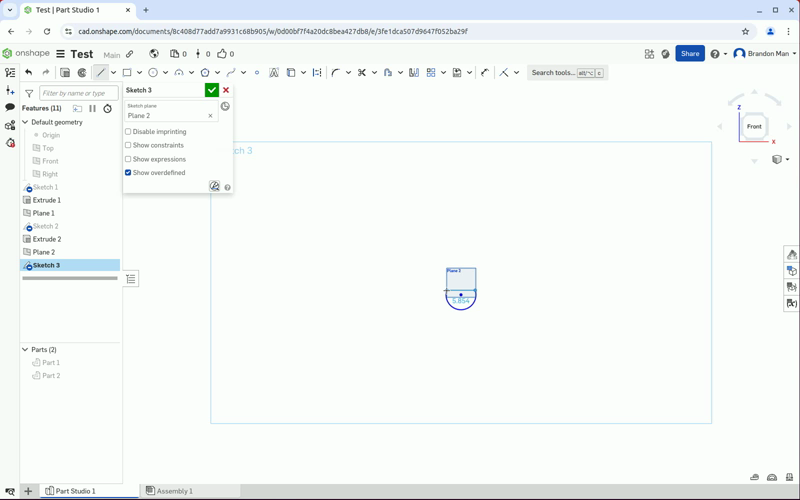
key_up(shift)
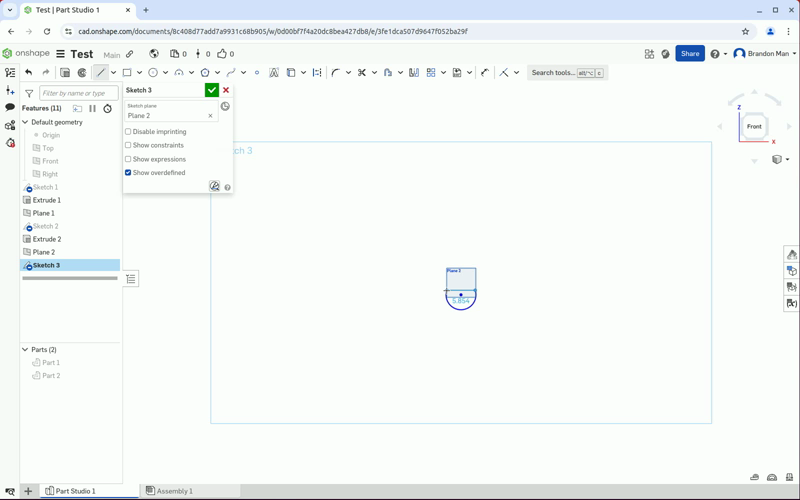
click(446, 290)
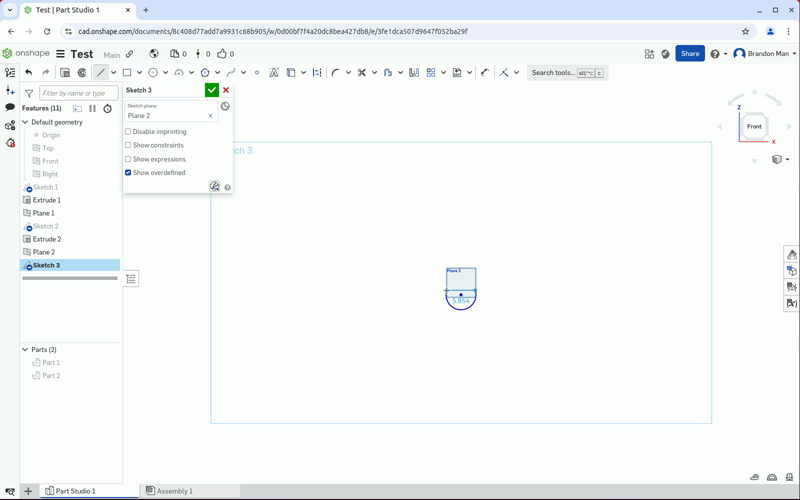
key(esc)
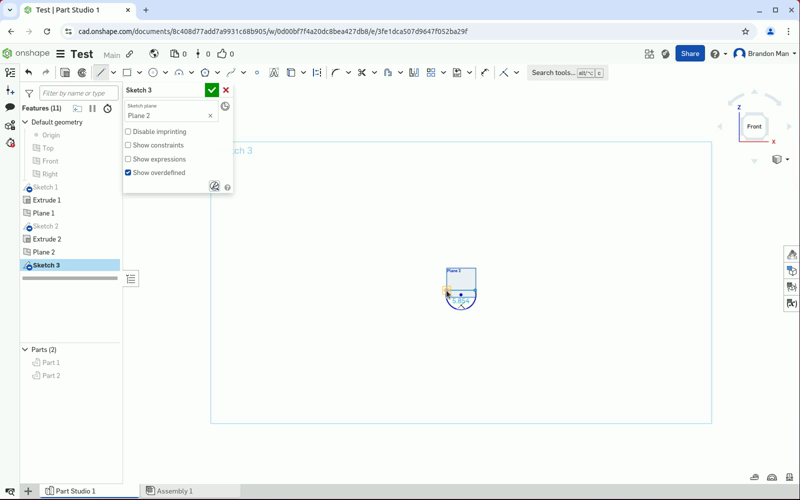
mouse_move(449, 296)
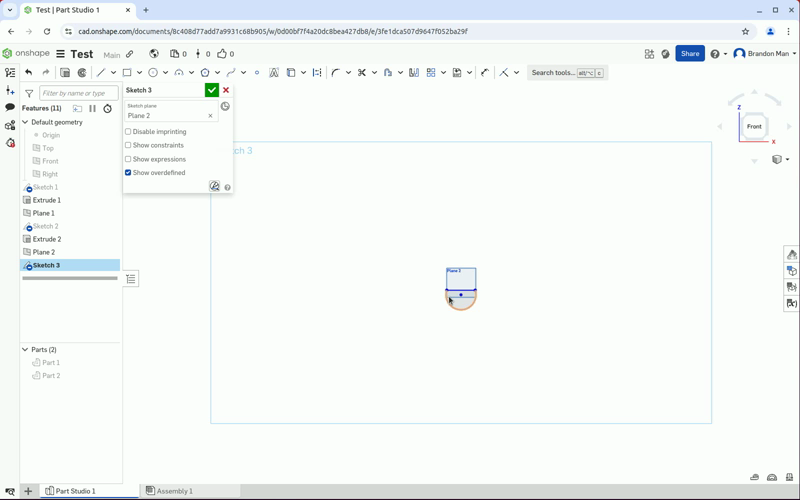
scroll(6)
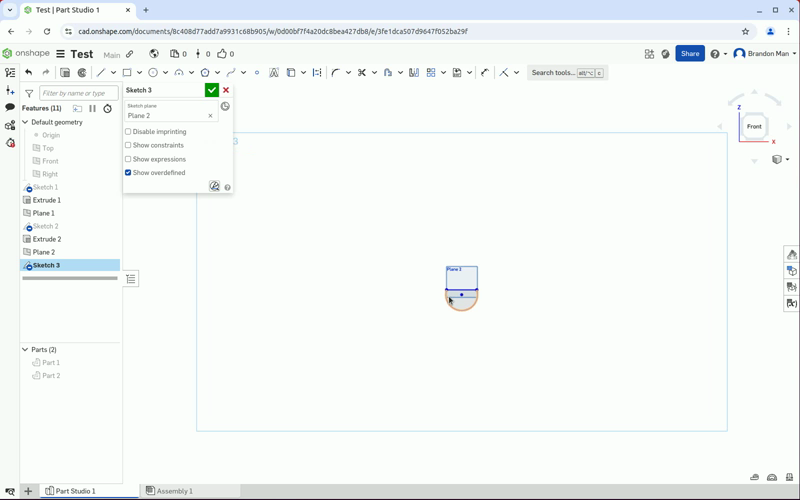
scroll(6)
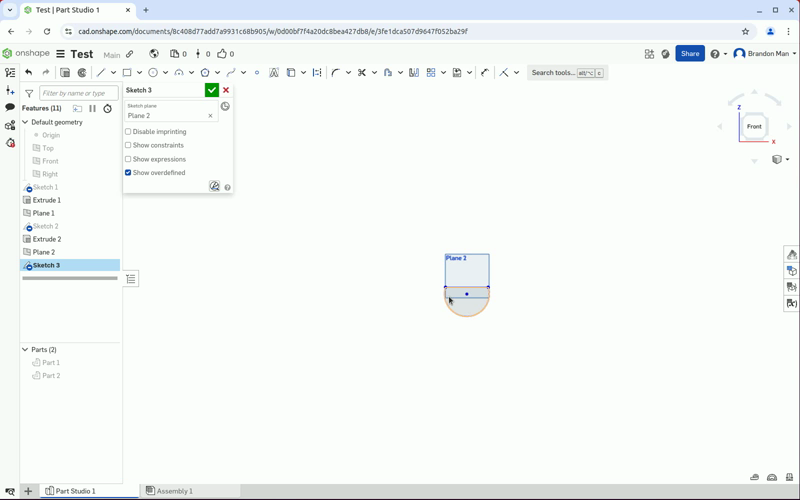
scroll(6)
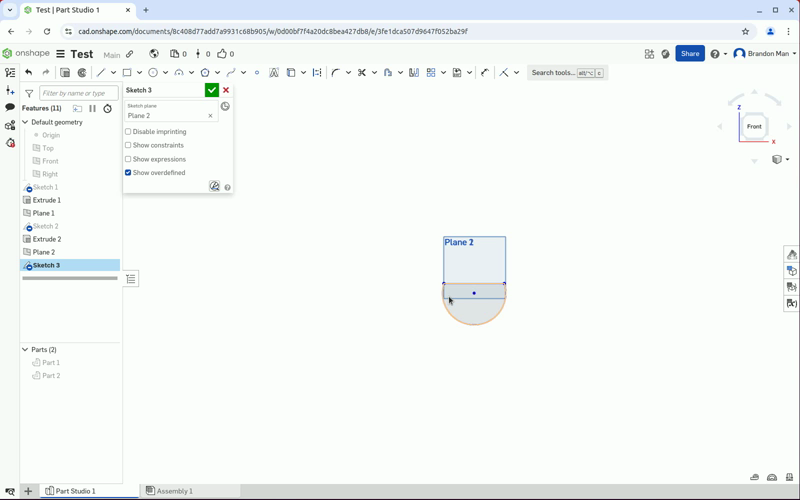
scroll(6)
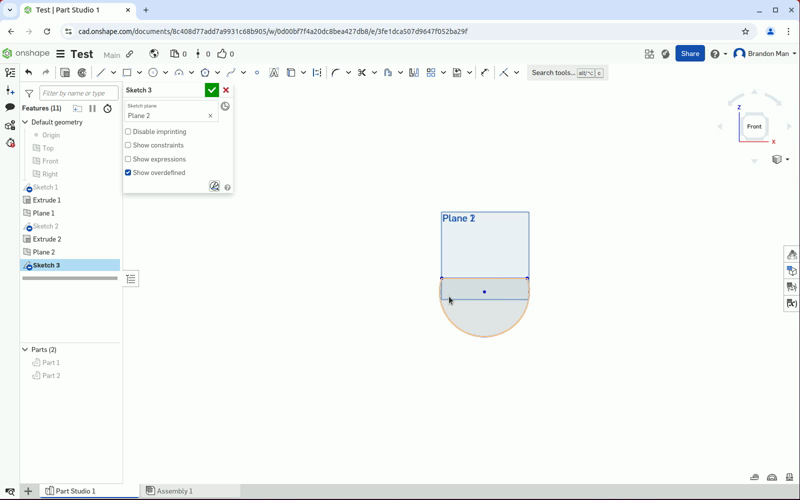
scroll(6)
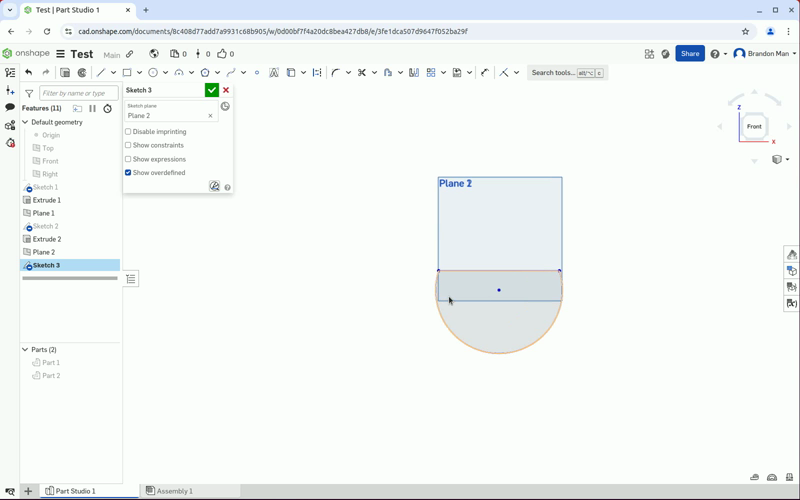
scroll(6)
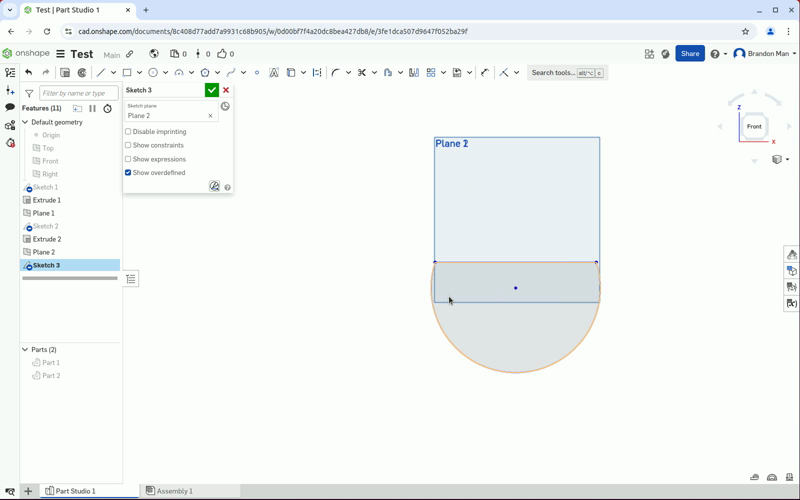
scroll(6)
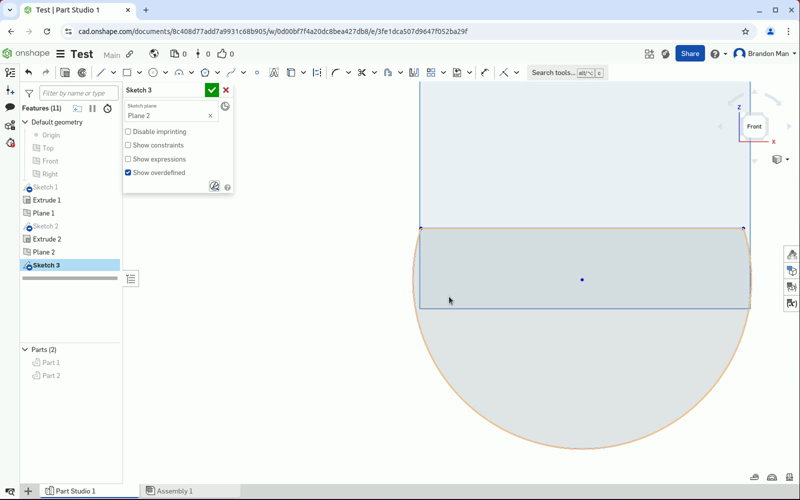
click(449, 296)
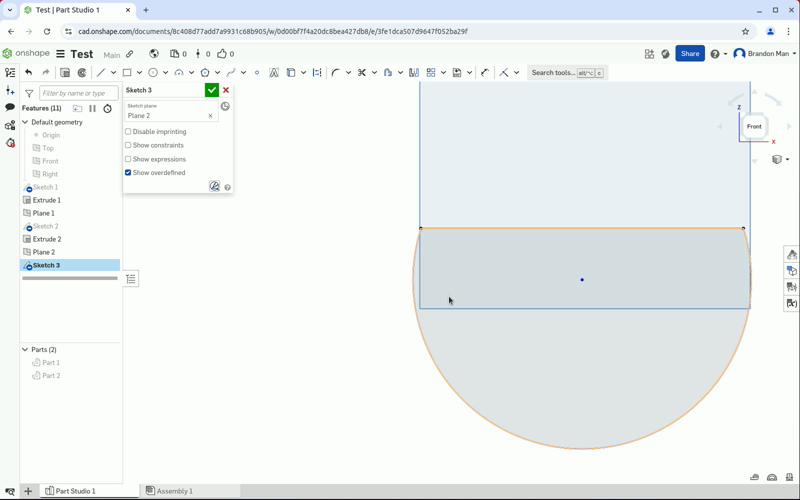
scroll(-6)
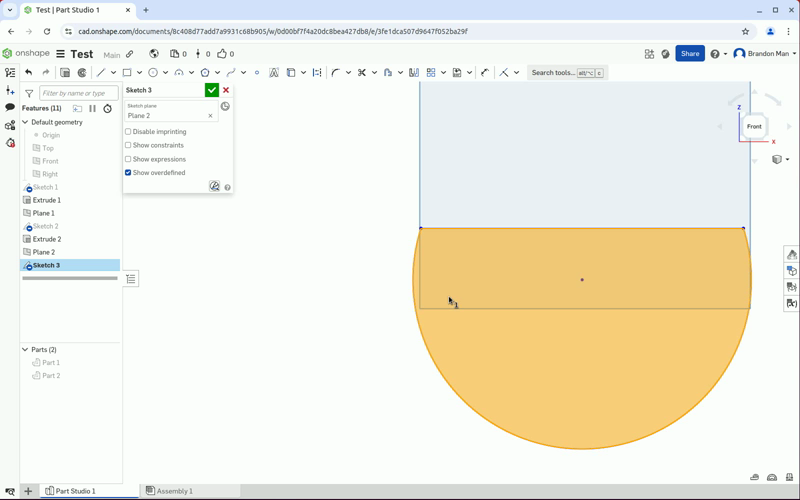
scroll(-6)
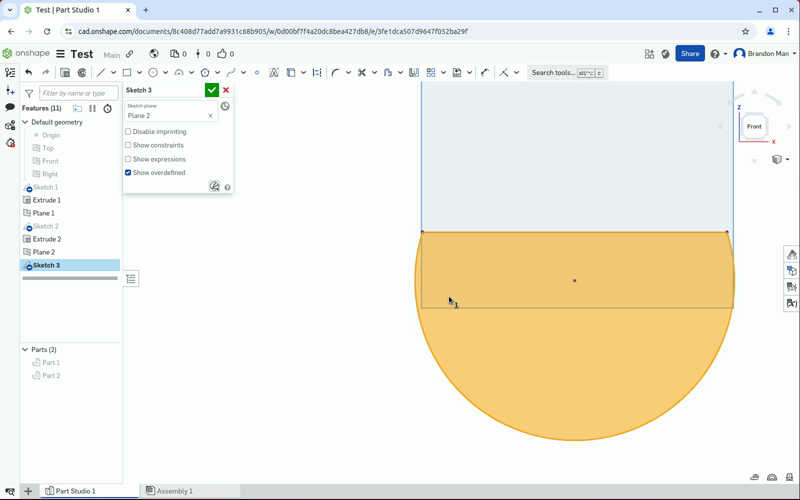
scroll(-6)
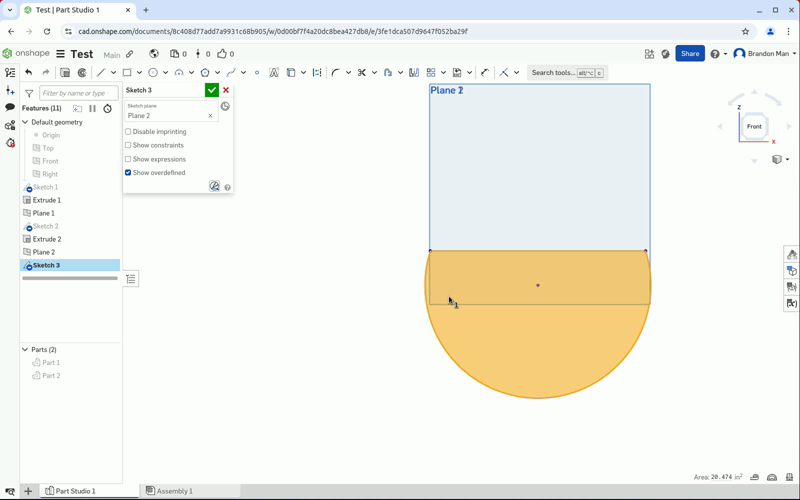
scroll(-6)
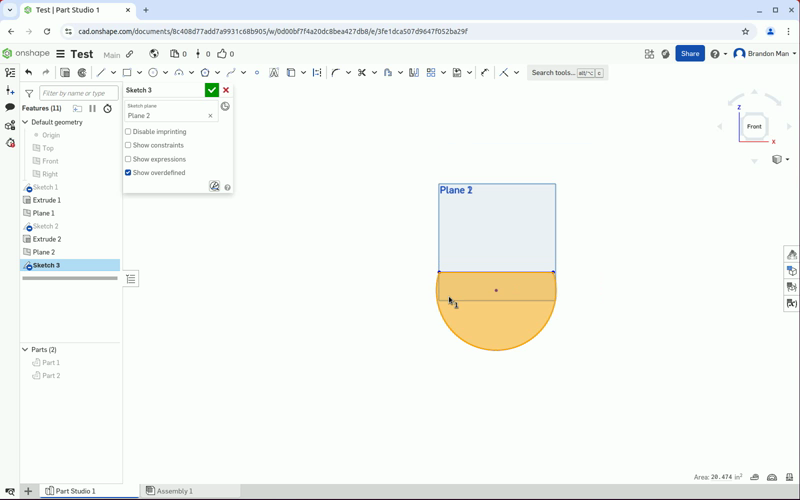
scroll(-6)
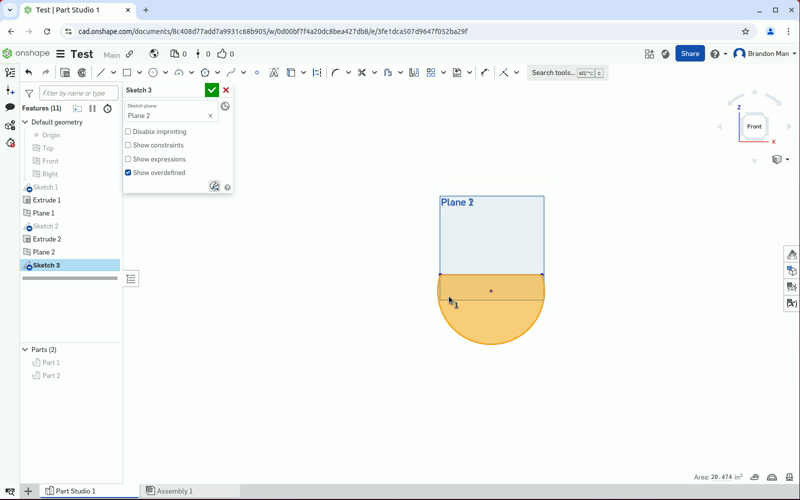
scroll(-6)
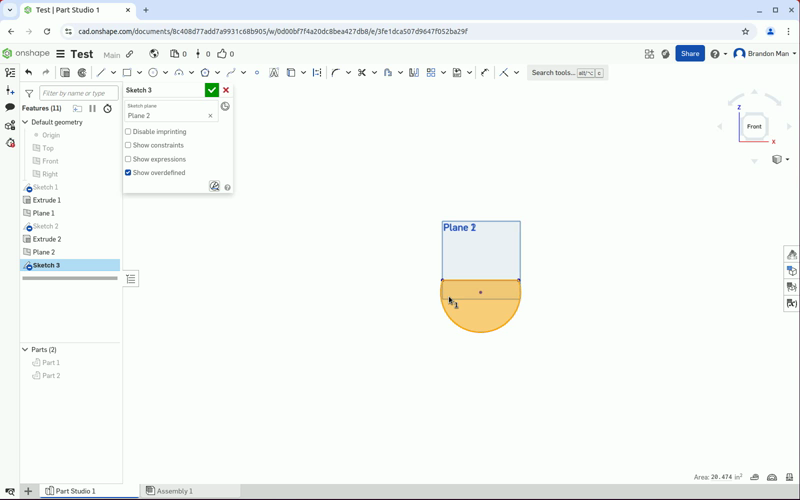
scroll(-6)
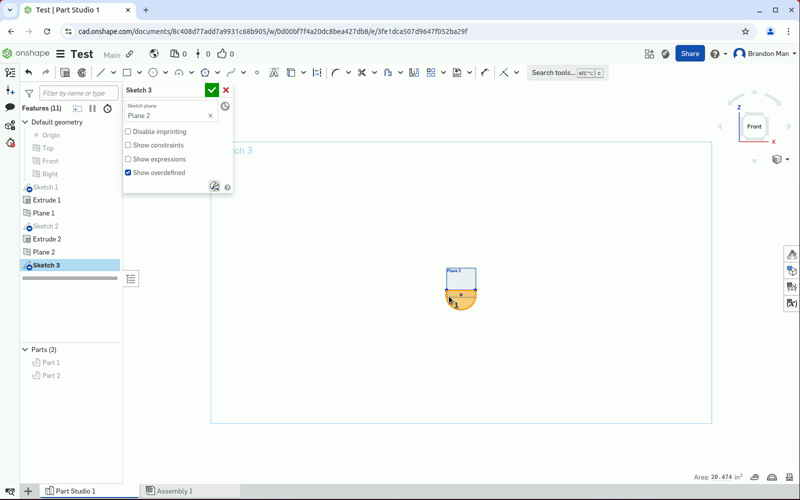
mouse_move(73, 352)
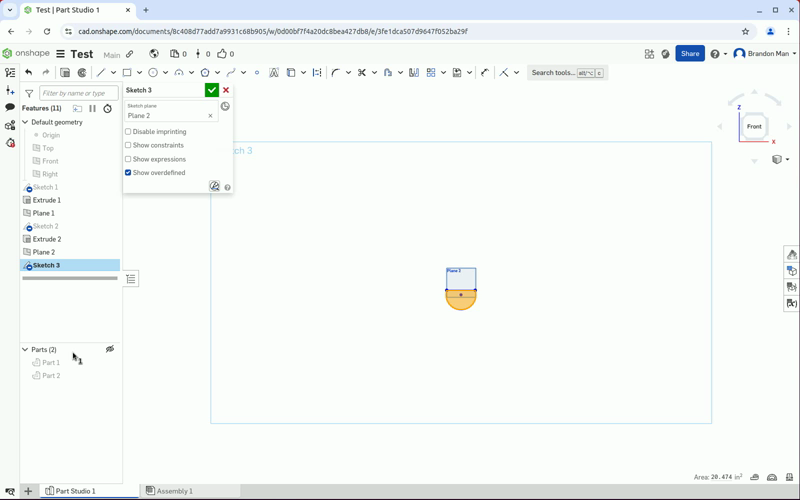
key(shift+y)
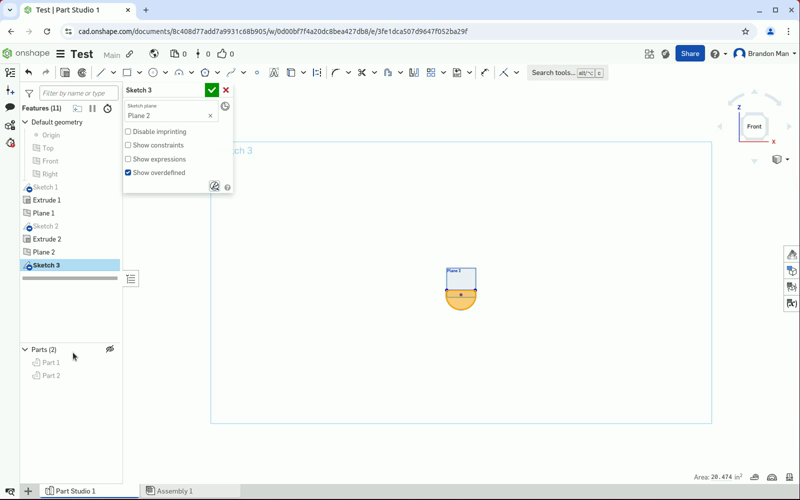
key(shift+e)
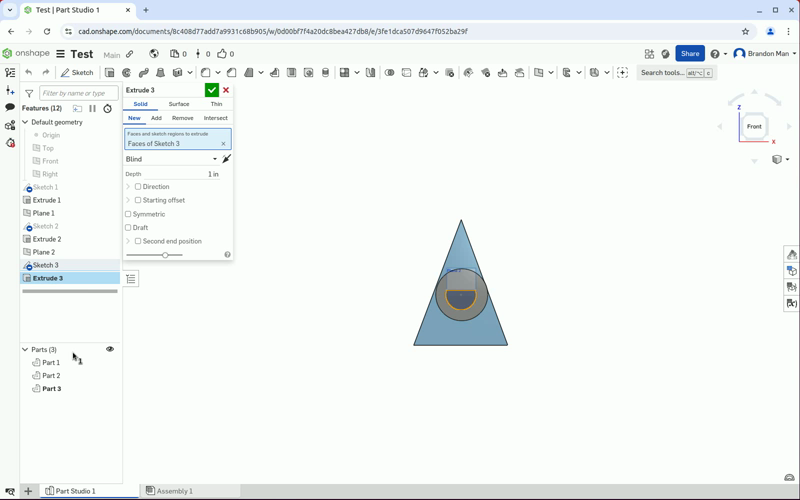
mouse_move(143, 106)
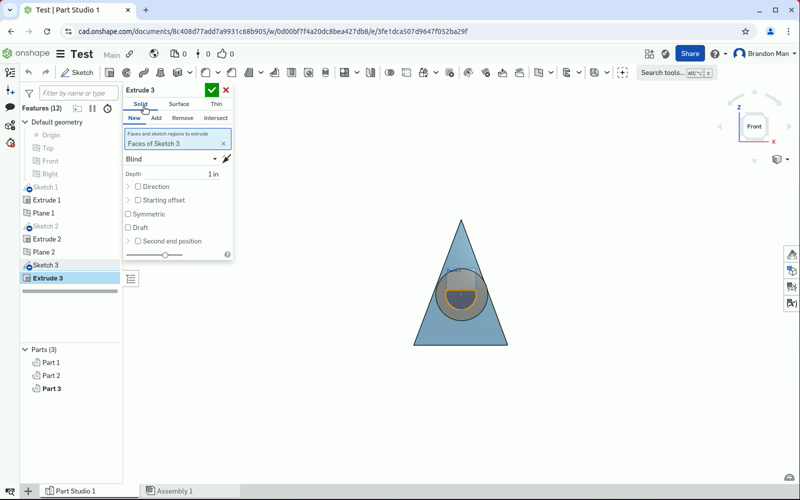
click(143, 106)
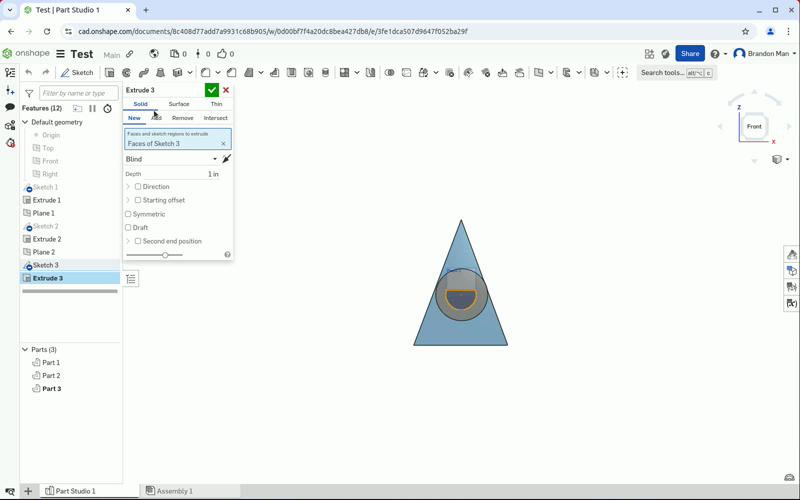
mouse_move(186, 120)
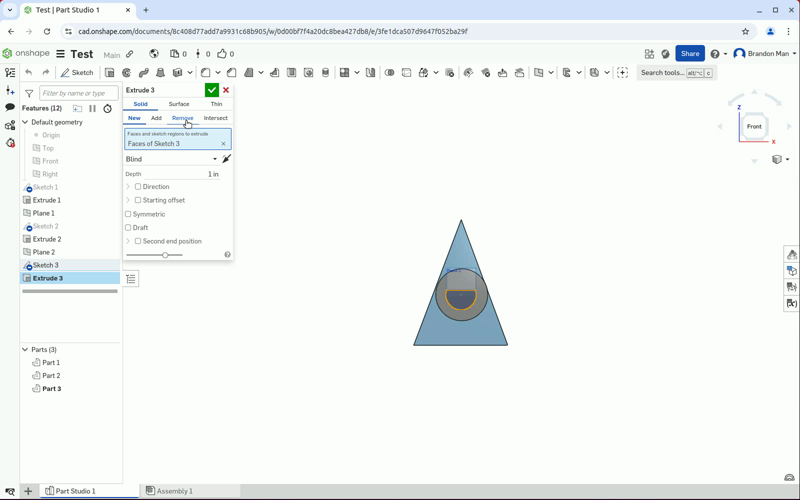
click(186, 120)
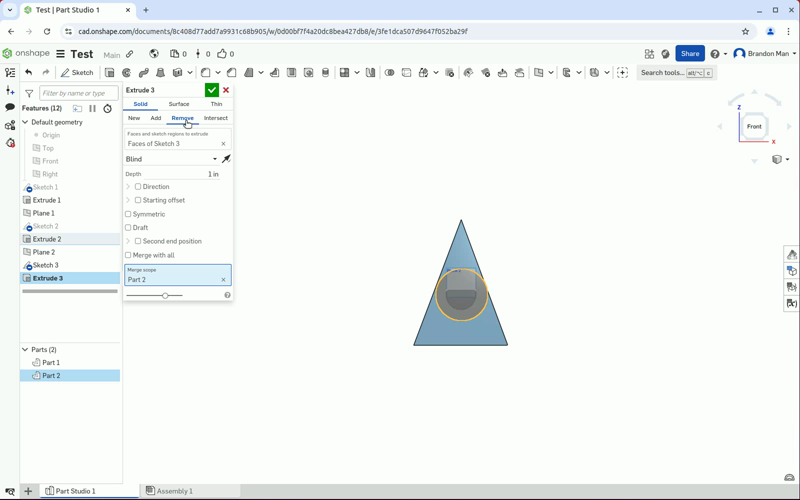
key(tab, 4)
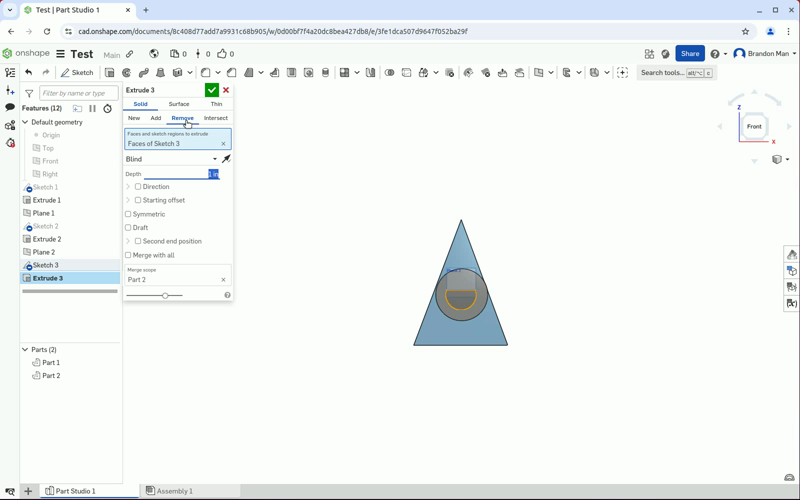
text(10.351)
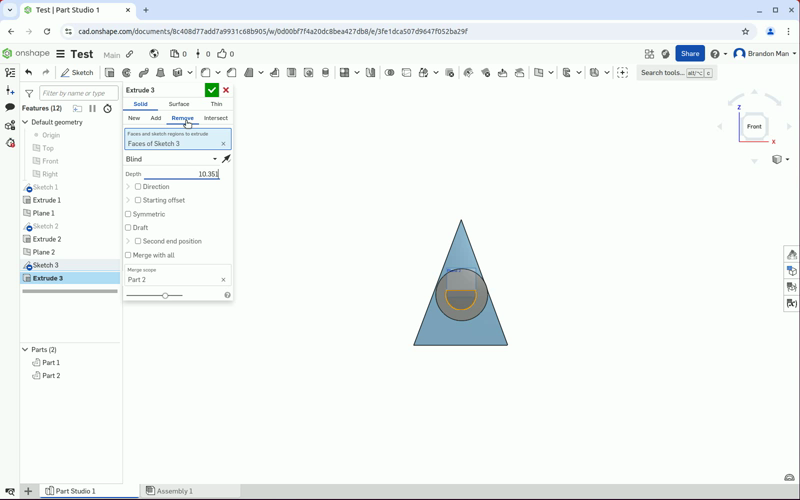
key(tab, 6)
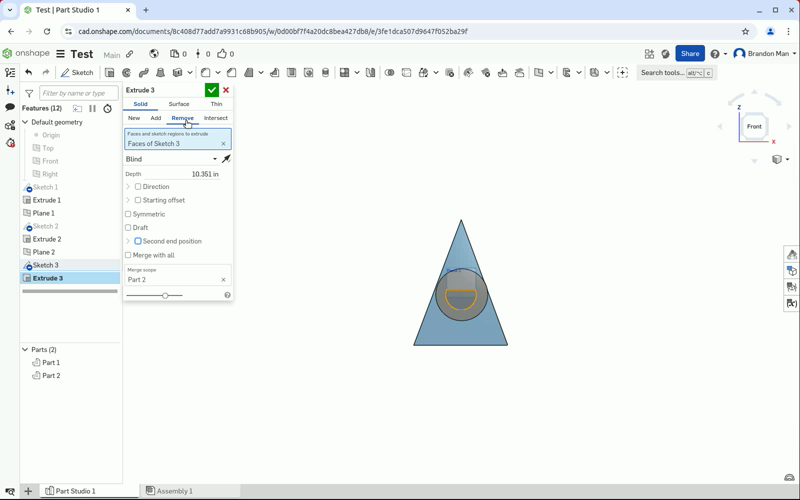
key(space)
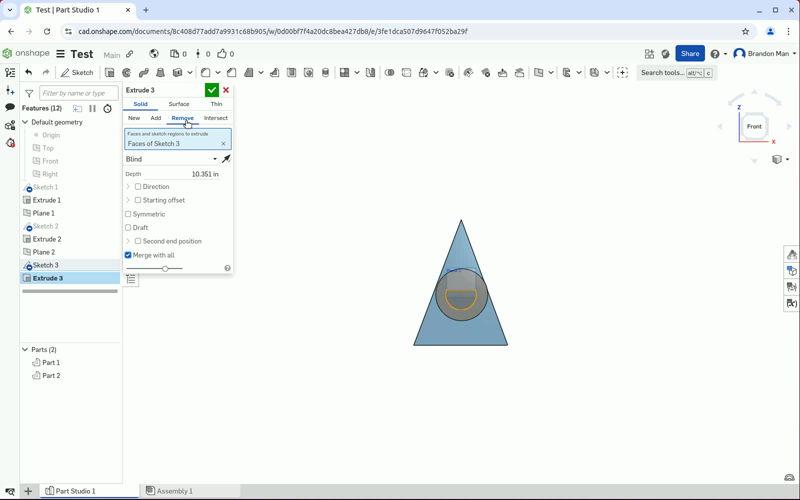
key(enter)
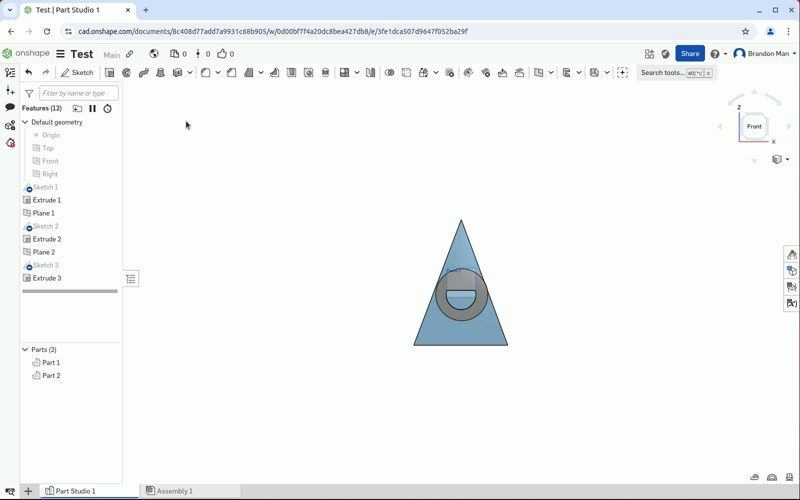
key(shift+h)
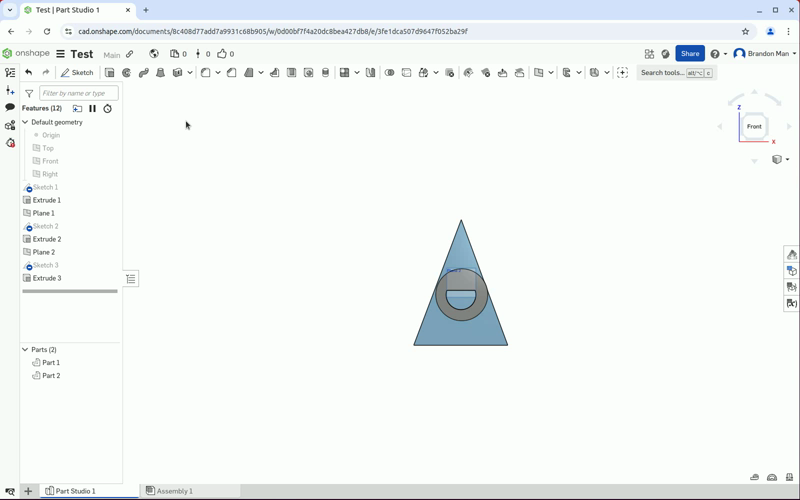
key(shift+h)
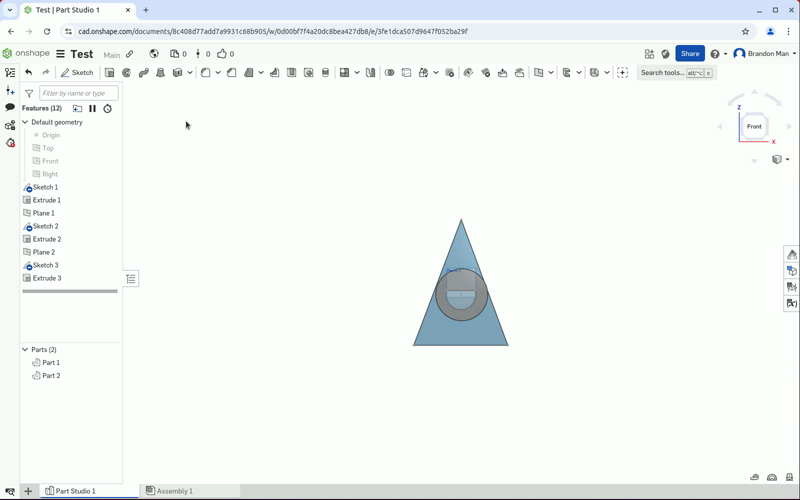
key(shift+7)
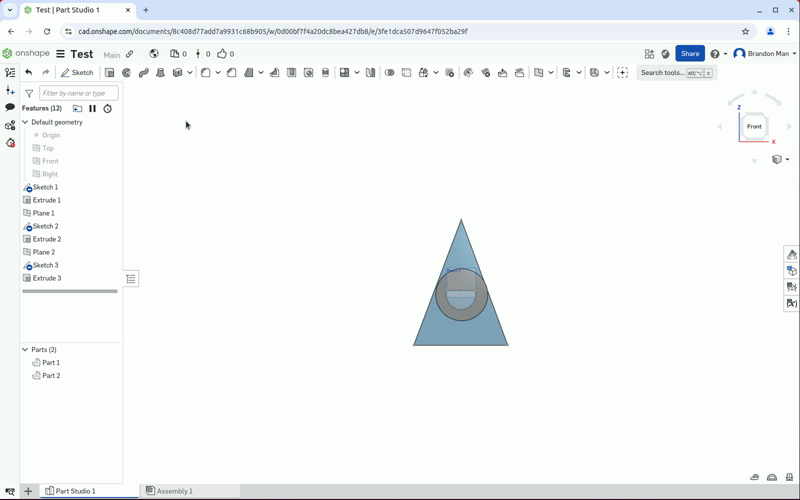
key(left, 2)
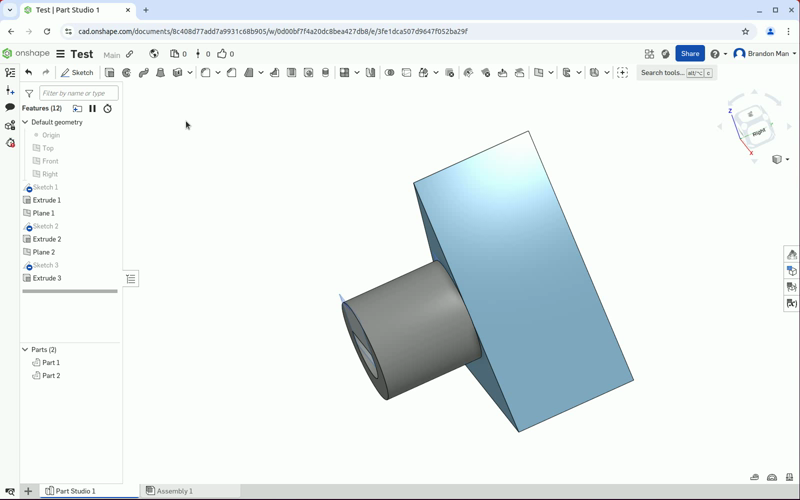
key(down, 2)
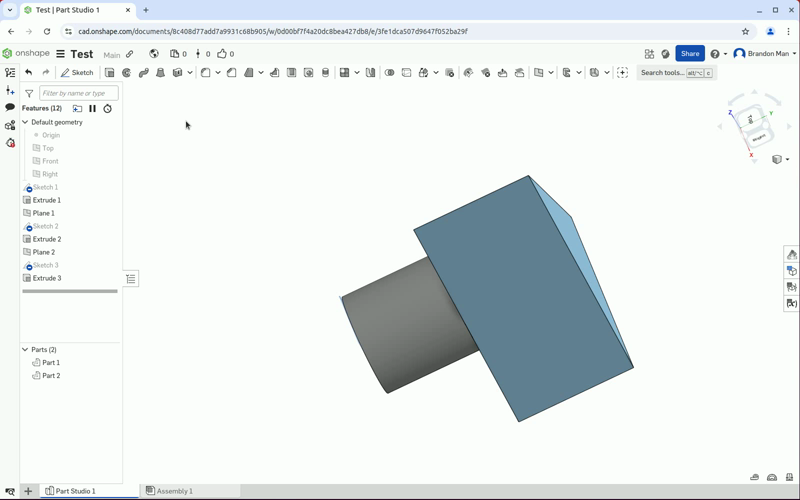
key(up, 2)
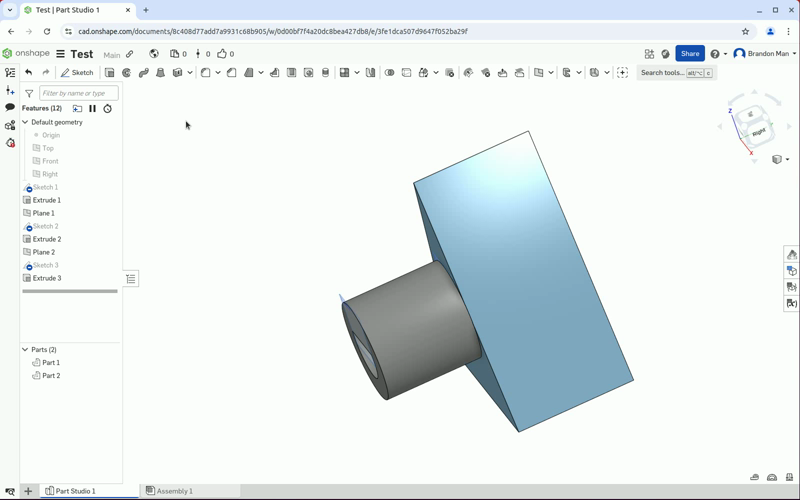
key(right, 2)
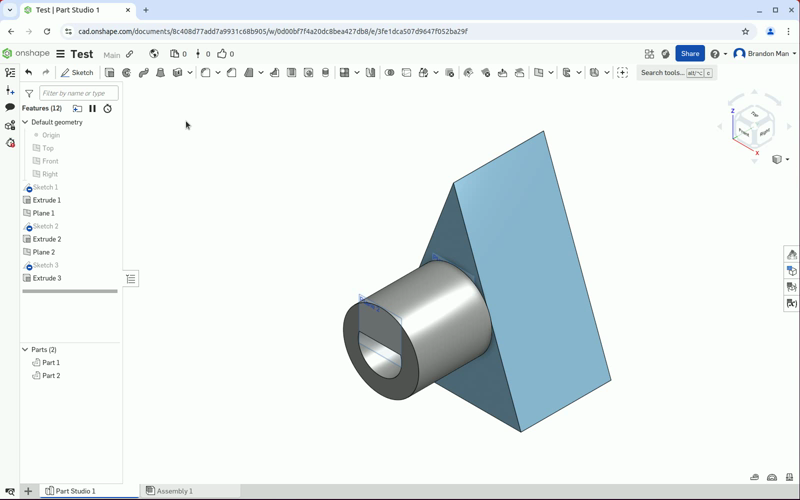
mouse_move(73, 189)
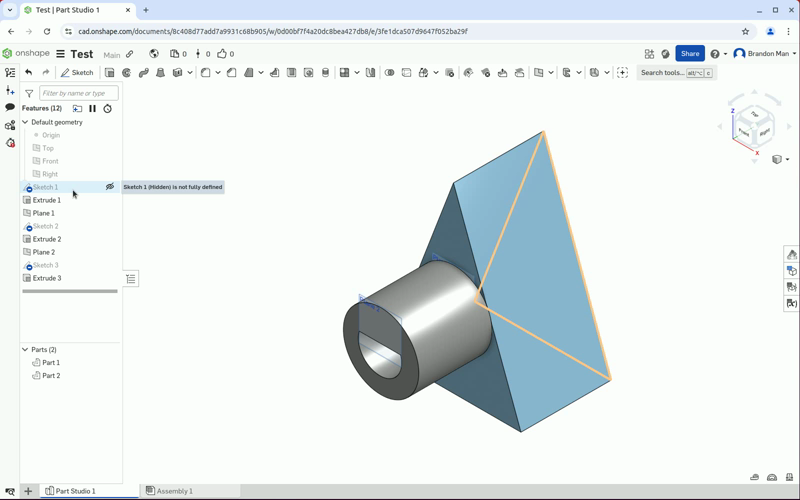
click(73, 189)